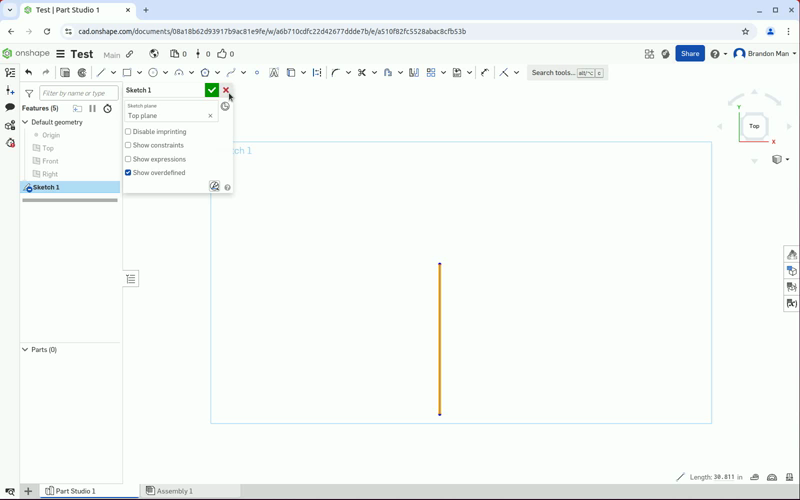
key(shift+h)
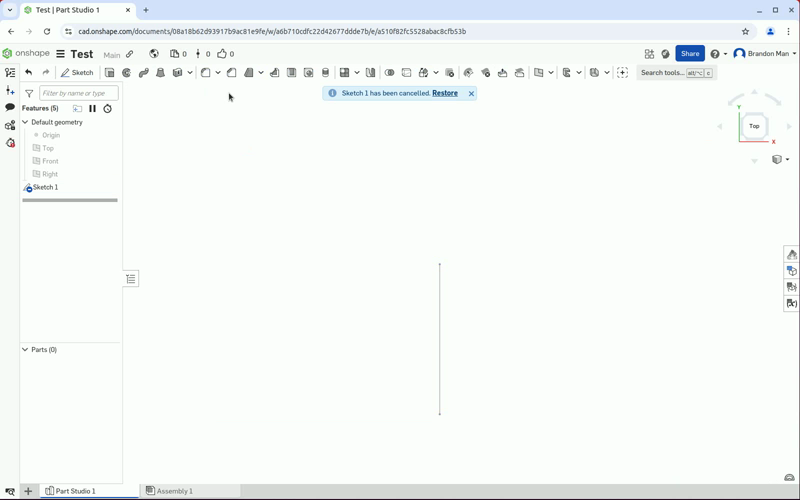
key(shift+s)
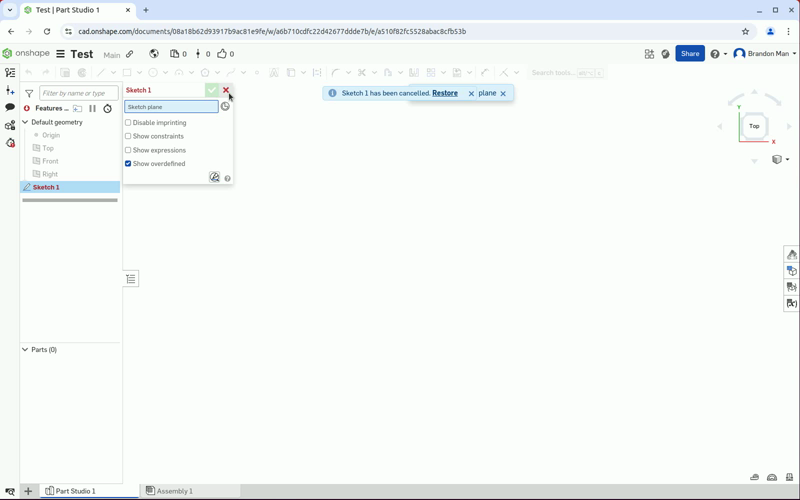
mouse_move(73, 150)
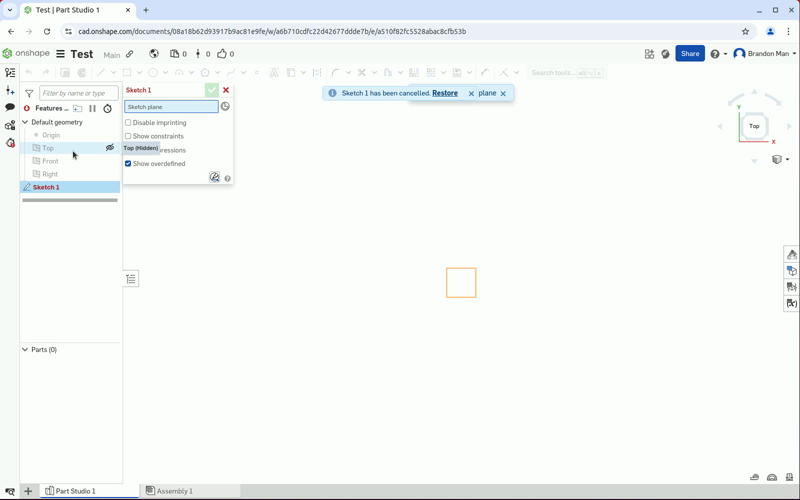
click(73, 150)
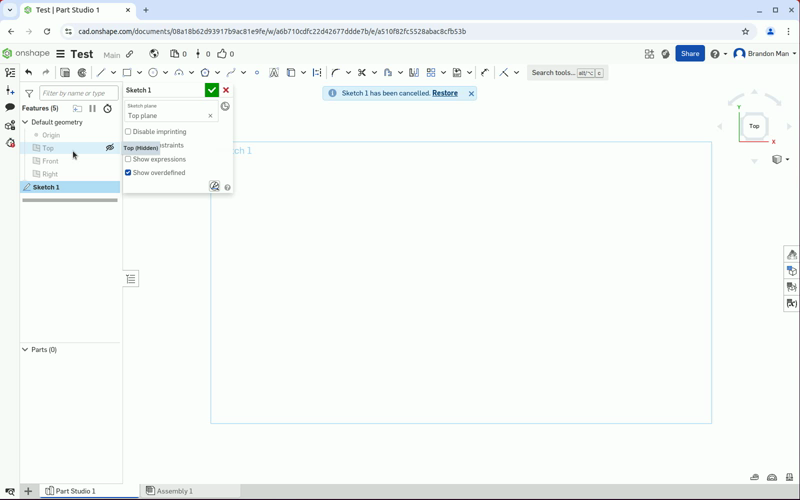
mouse_move(73, 352)
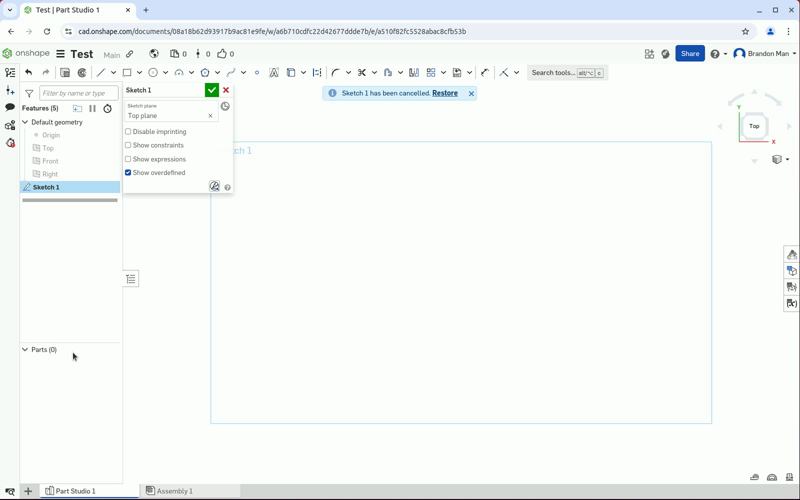
key(y)
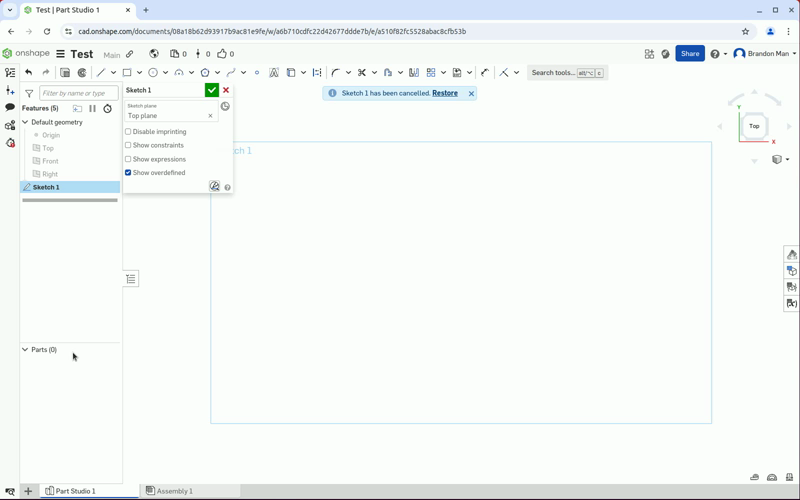
key(l)
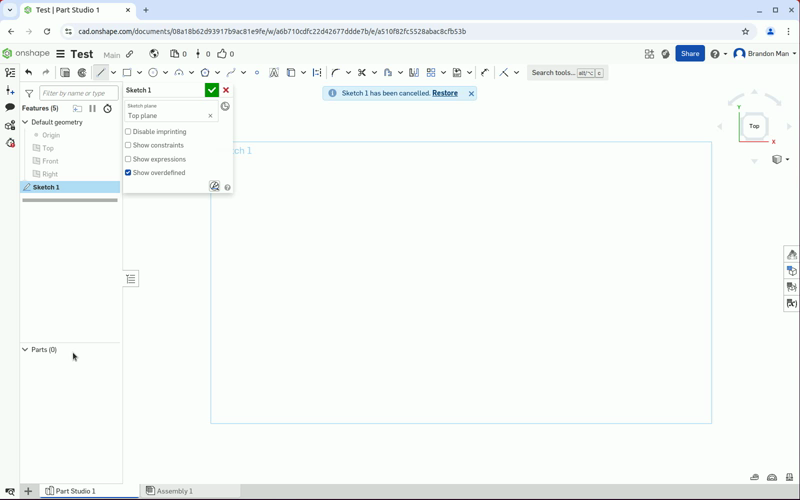
key_down(shift)
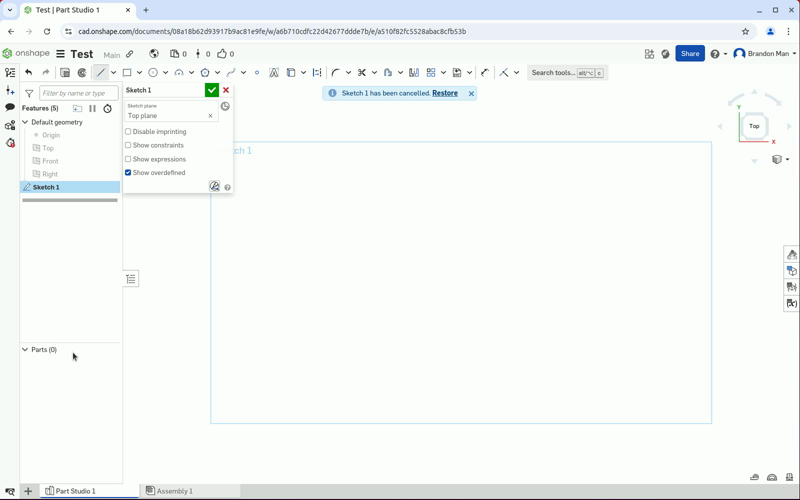
mouse_move(348, 282)
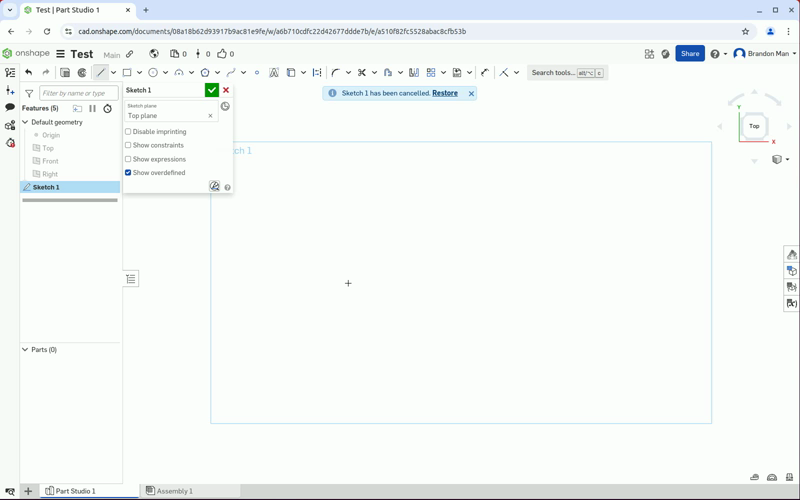
click(348, 282)
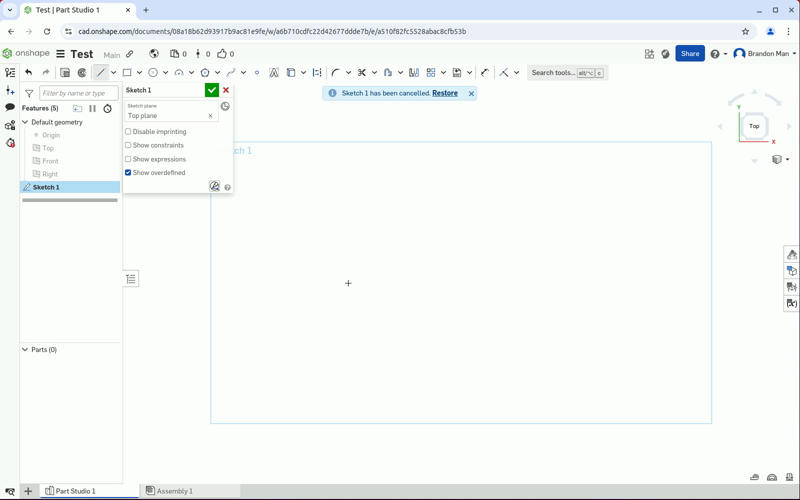
key_up(shift)
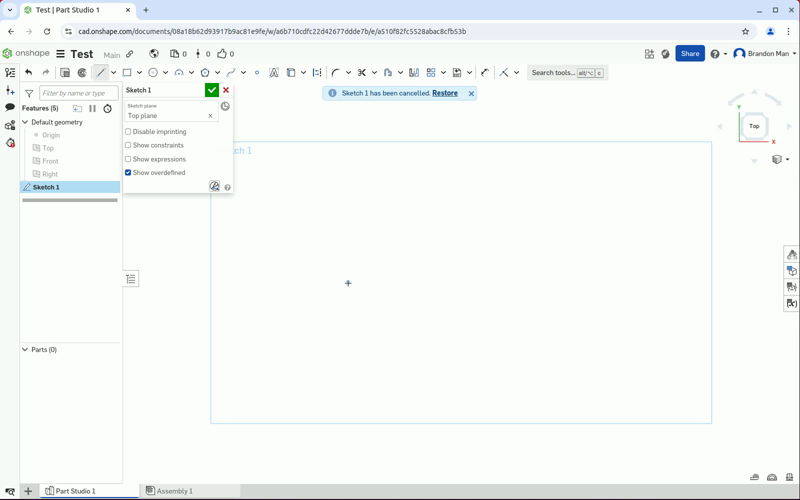
key_down(shift)
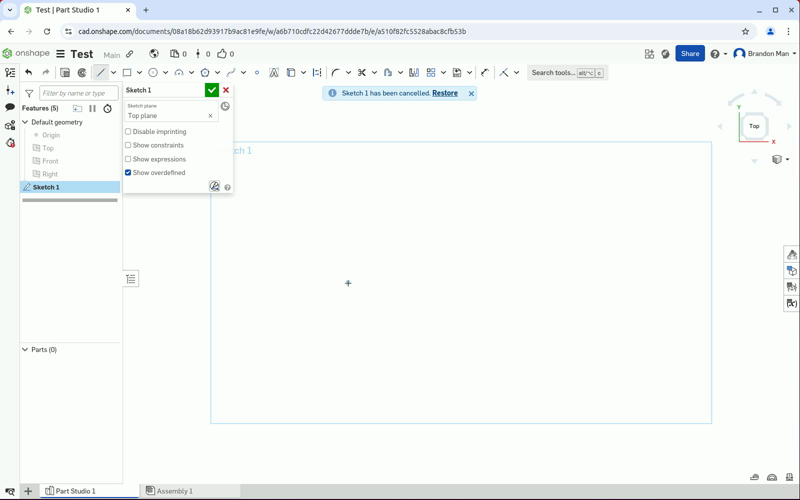
mouse_move(460, 282)
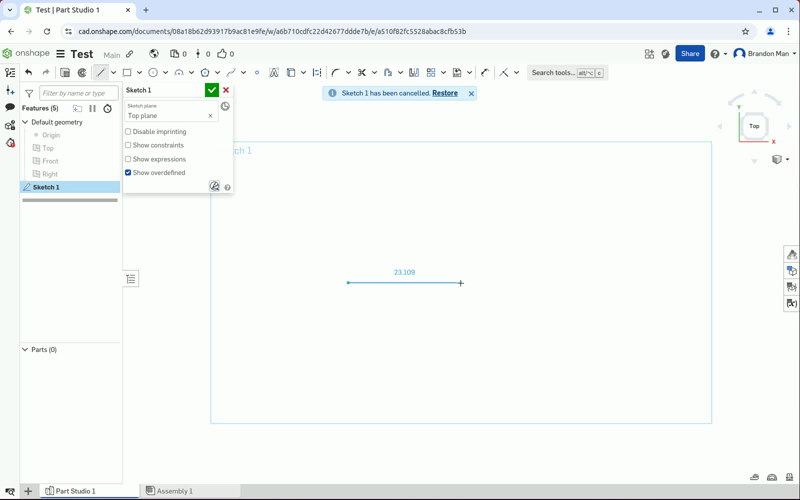
click(460, 282)
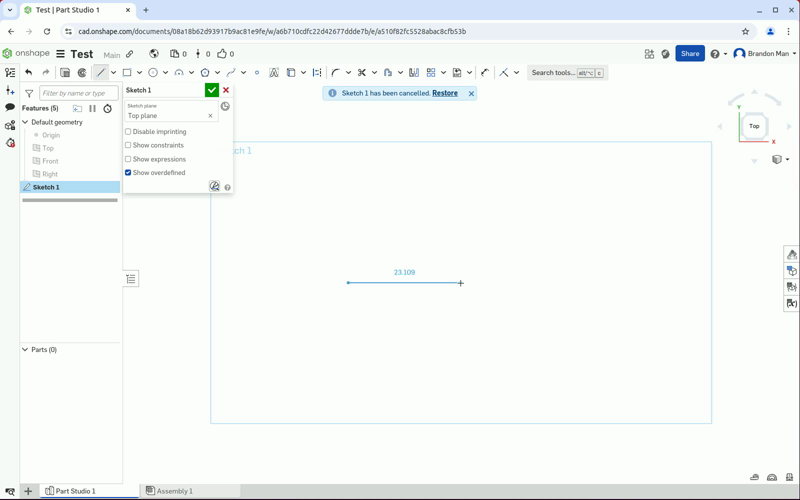
key_up(shift)
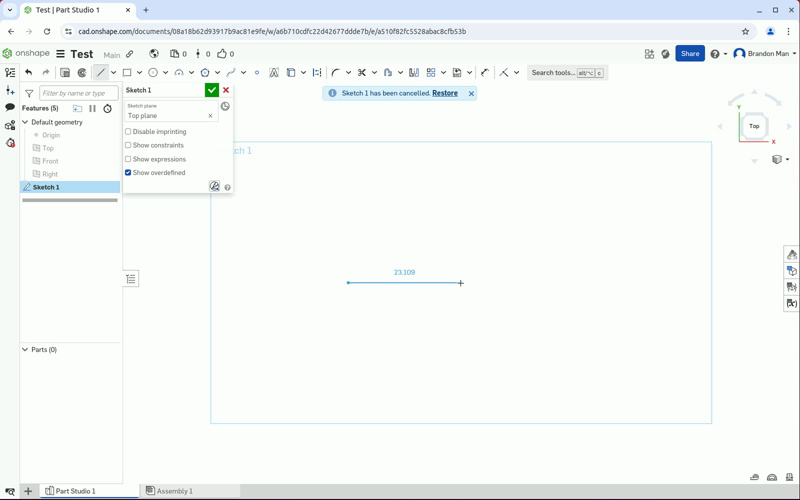
key_down(shift)
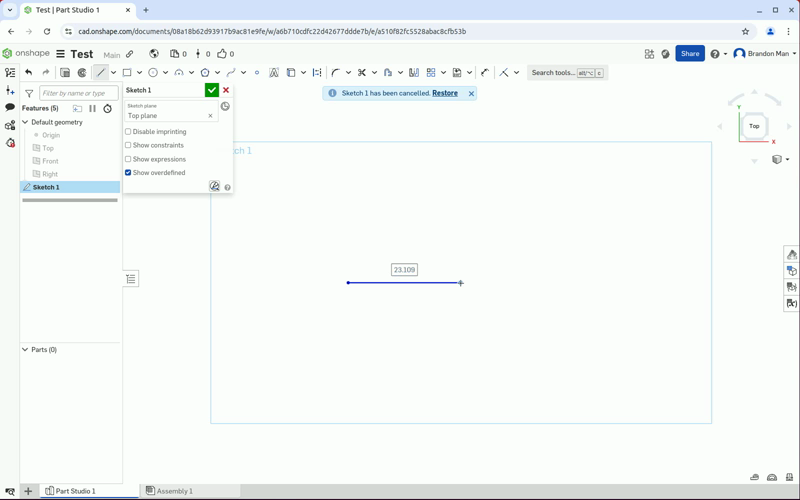
mouse_move(490, 282)
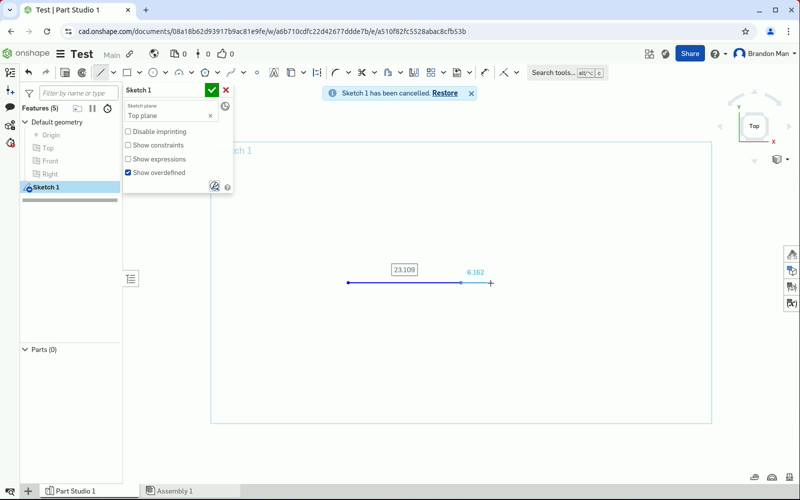
mouse_move(460, 226)
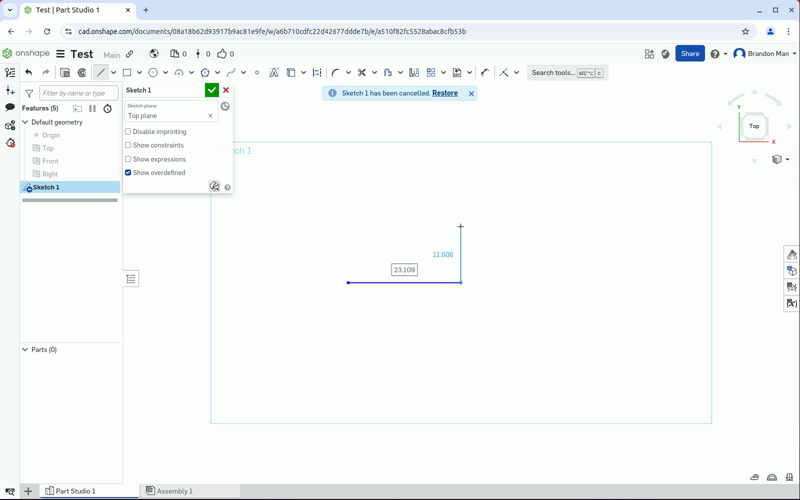
click(460, 226)
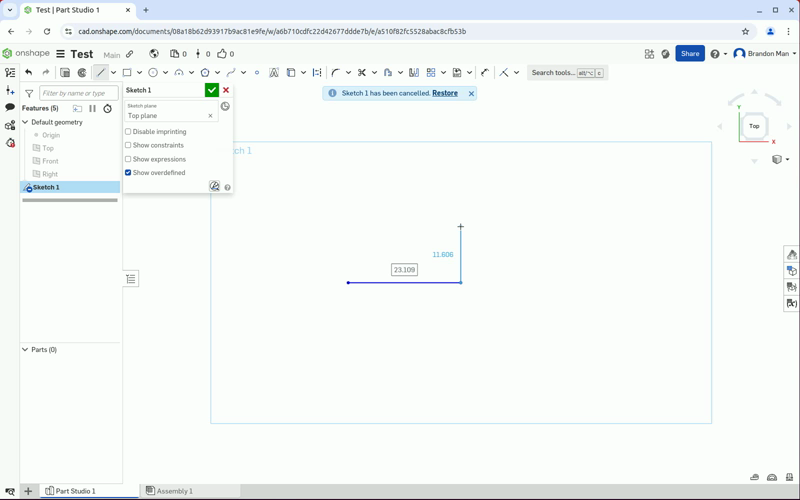
key_up(shift)
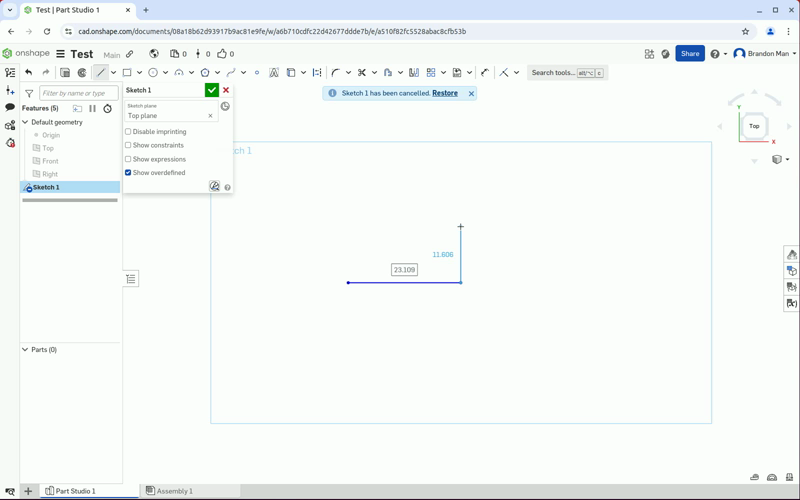
key_down(shift)
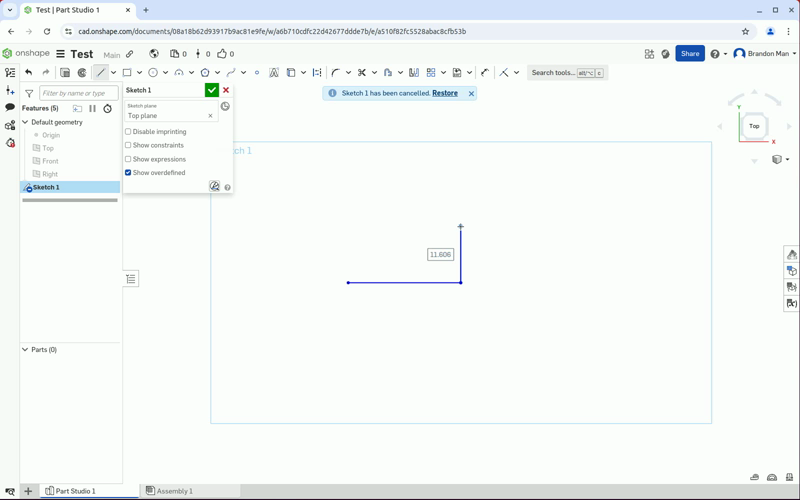
mouse_move(348, 226)
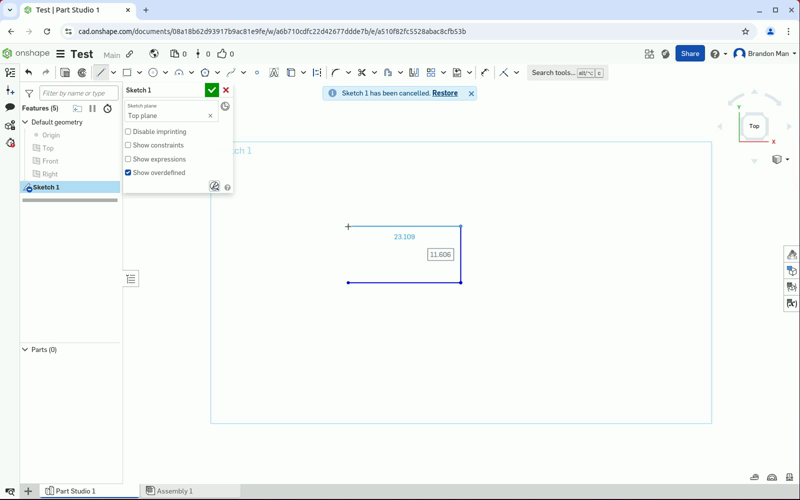
click(348, 226)
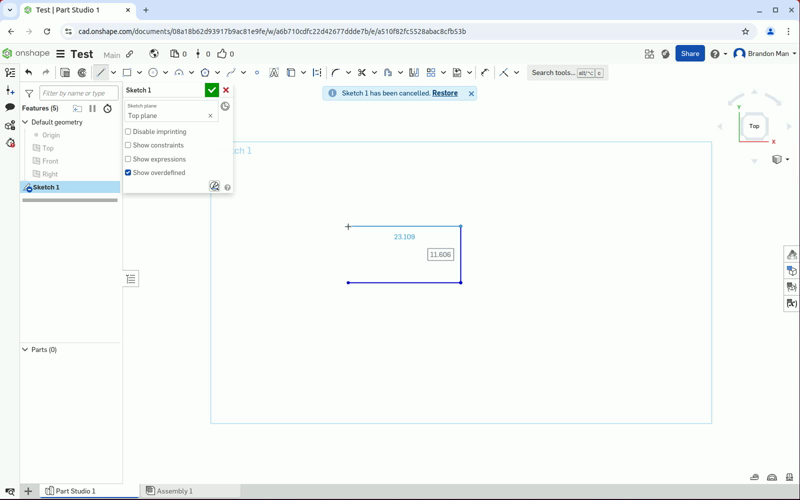
key_up(shift)
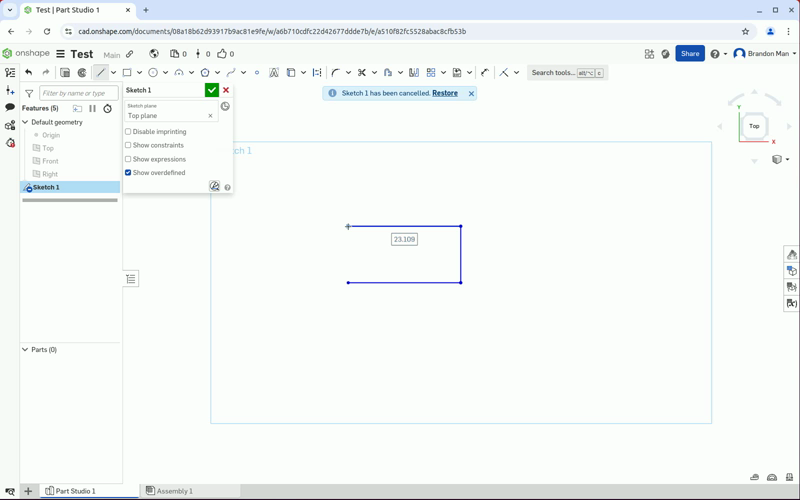
mouse_move(378, 226)
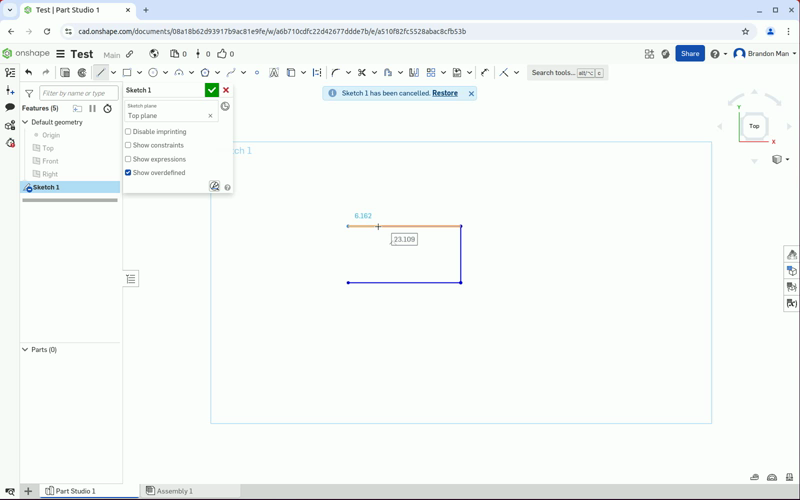
key_down(shift)
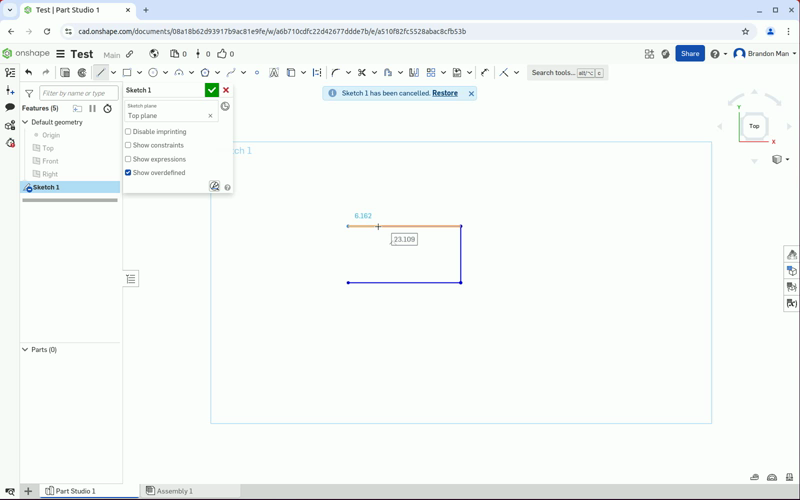
mouse_move(348, 282)
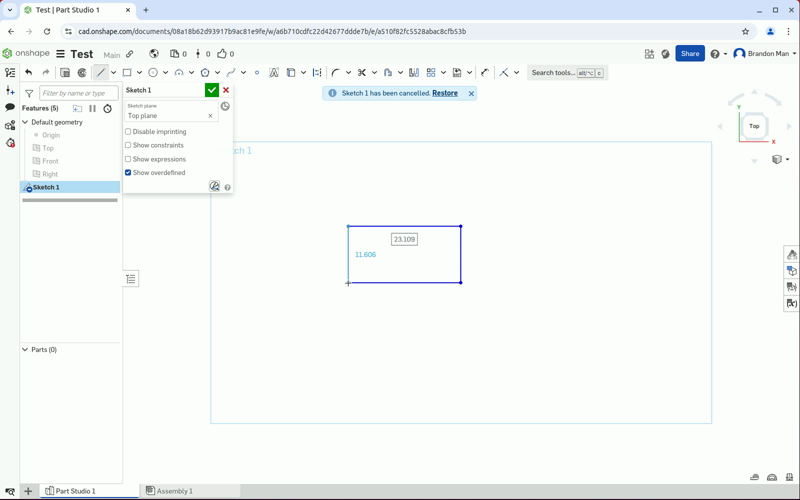
key_up(shift)
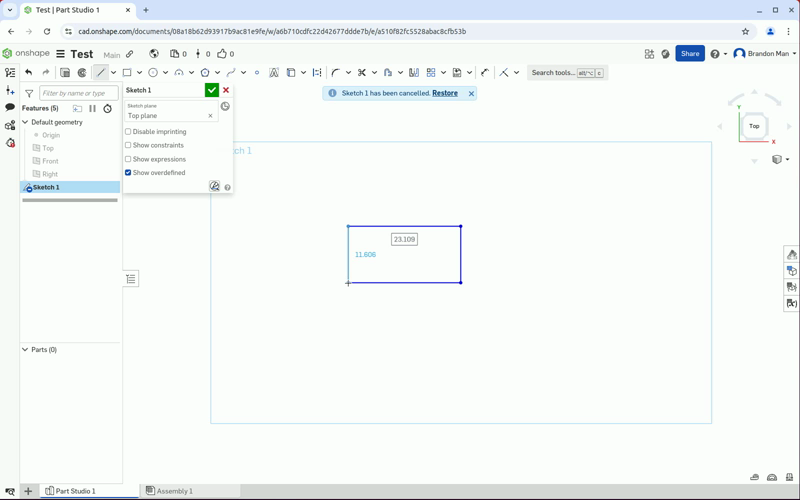
click(348, 282)
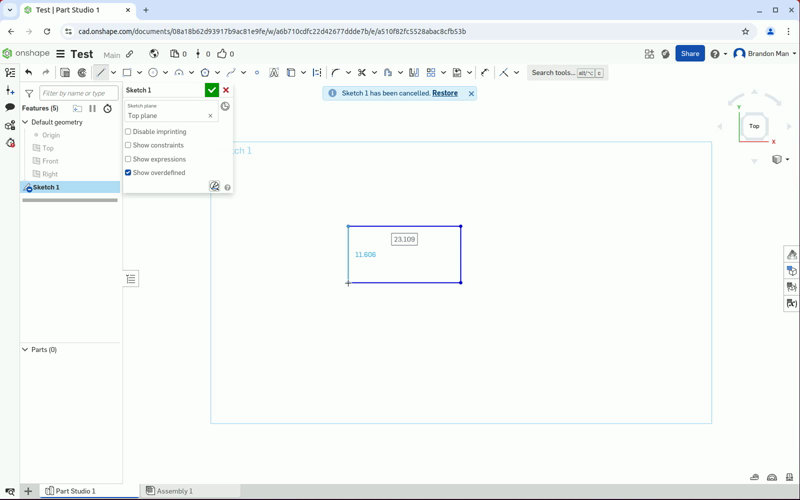
key(esc)
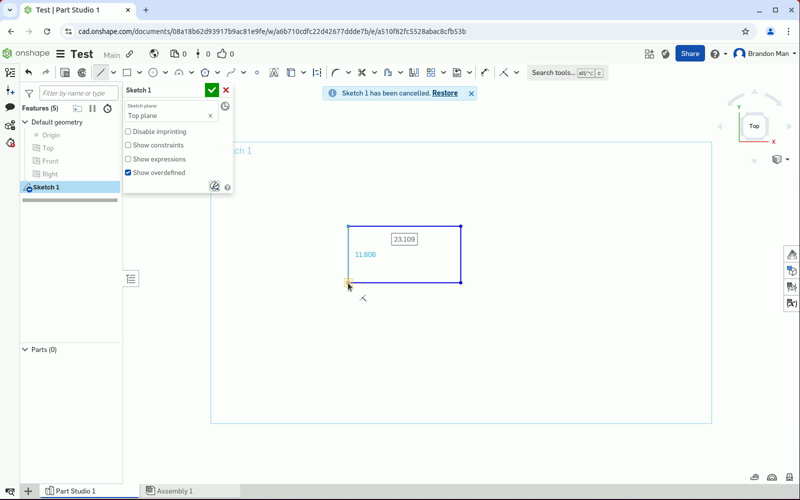
mouse_move(400, 261)
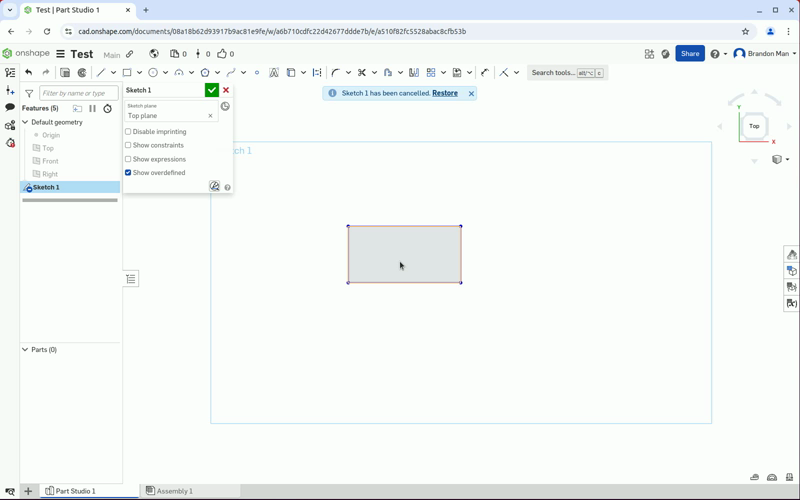
click(400, 261)
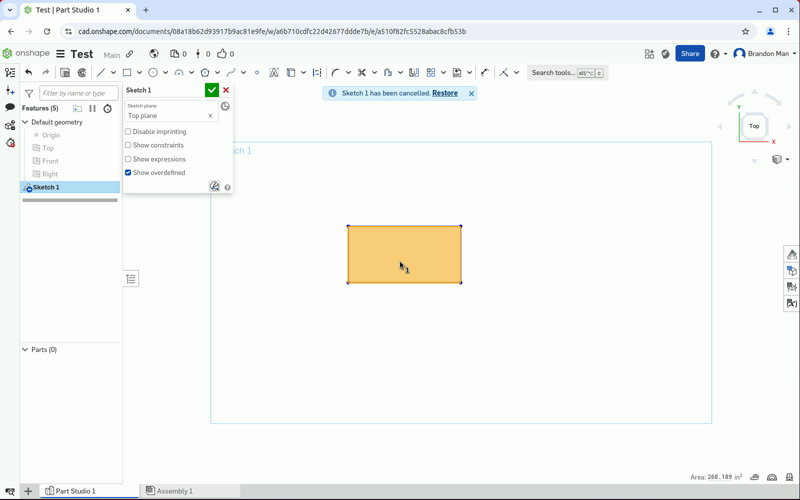
mouse_move(73, 352)
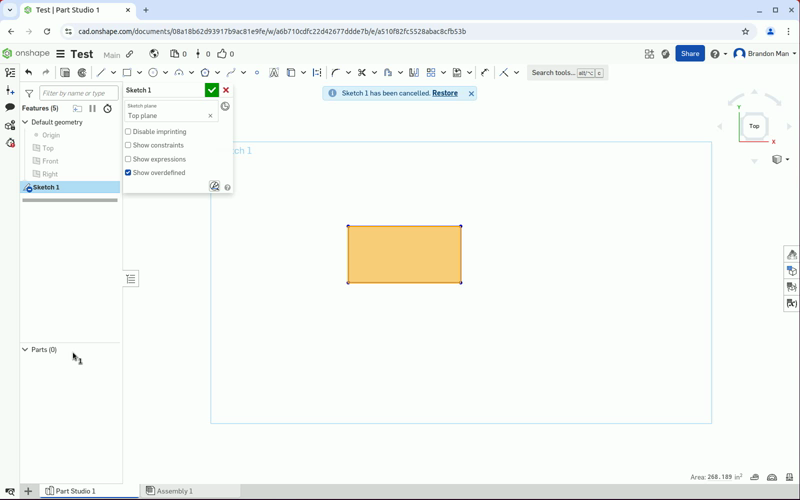
key(shift+y)
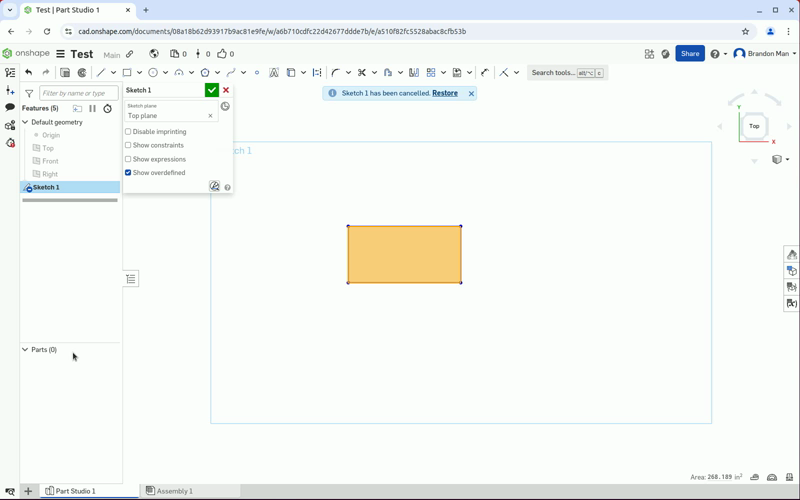
key(shift+e)
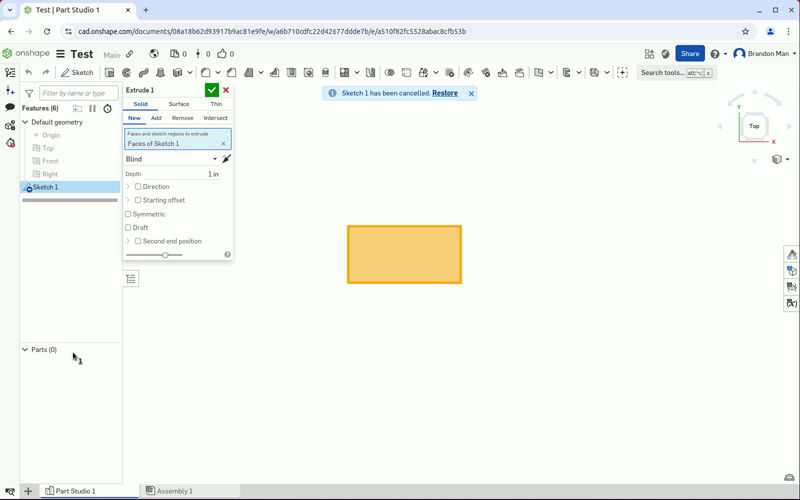
mouse_move(143, 106)
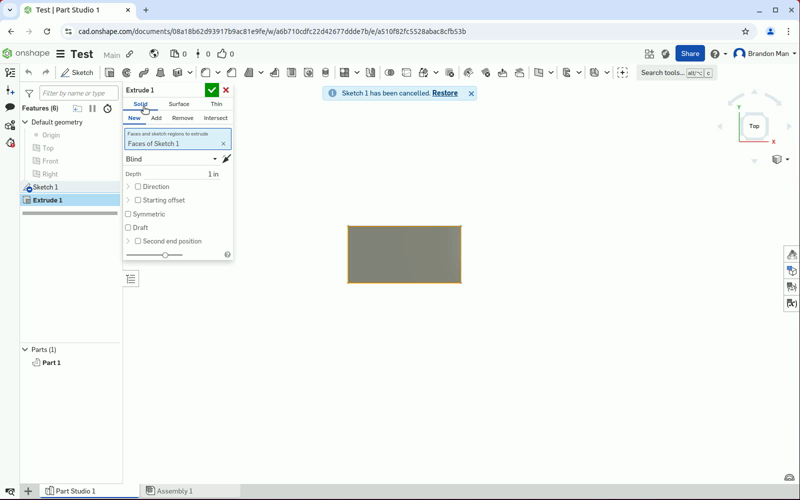
click(143, 106)
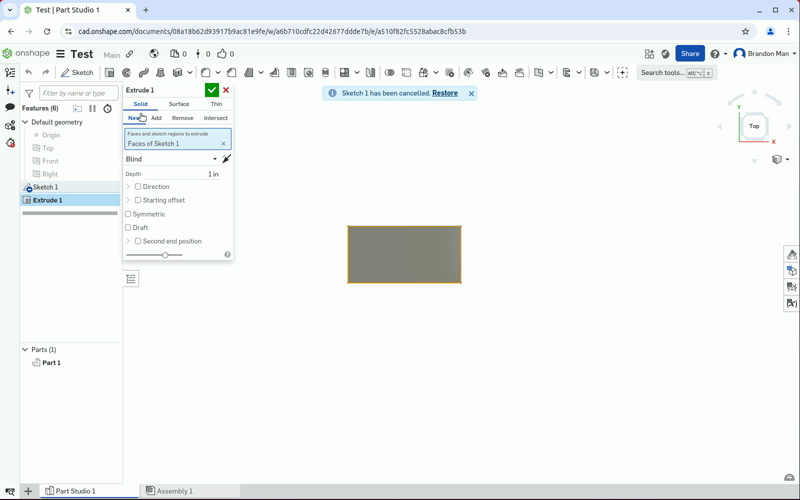
mouse_move(137, 120)
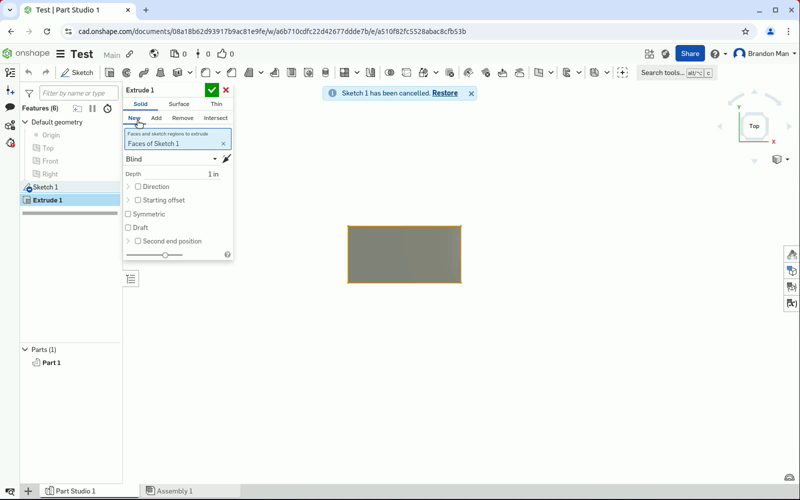
click(137, 120)
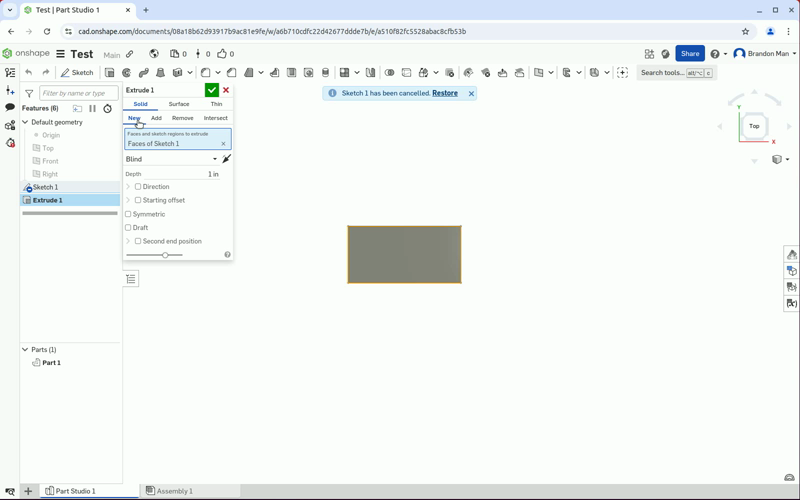
key(tab, 4)
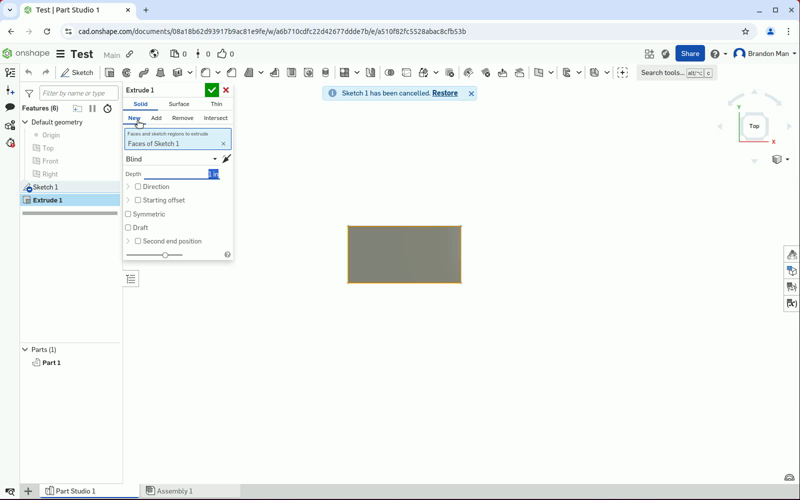
text(0.241)
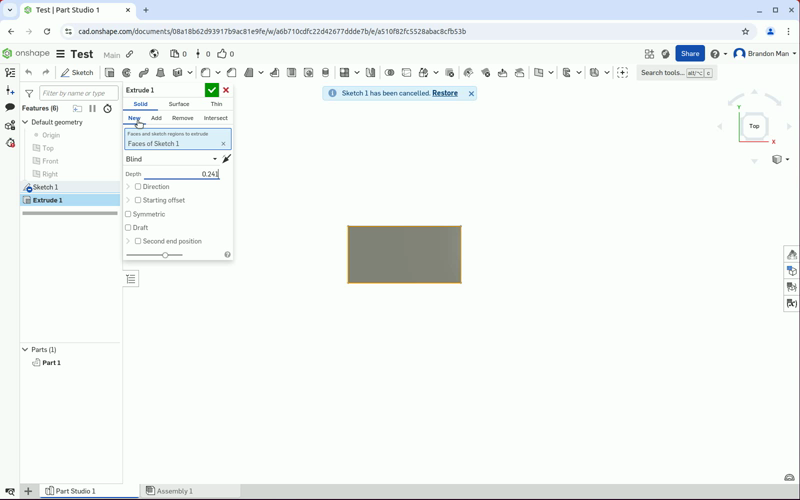
key(enter)
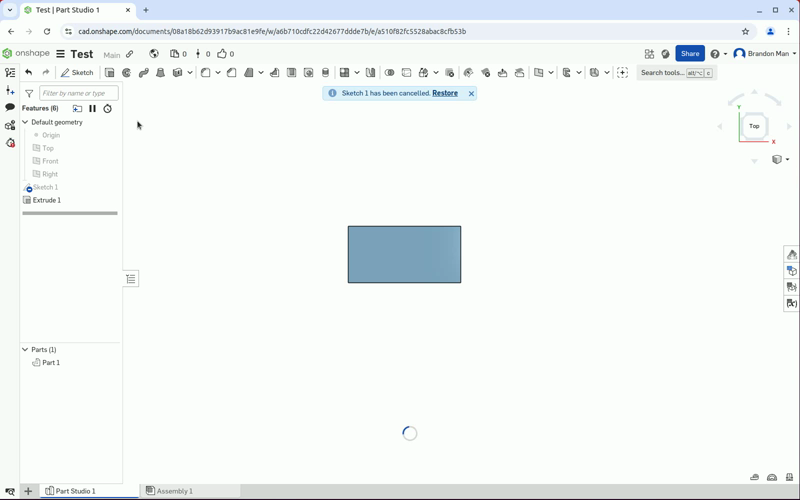
key(shift+h)
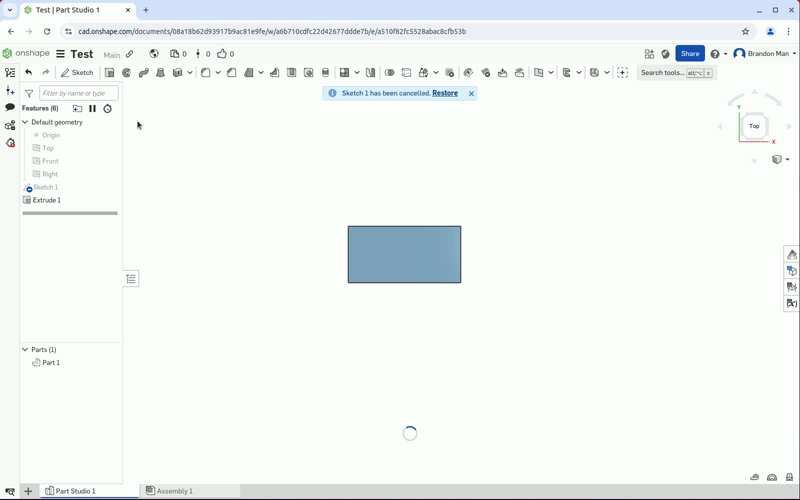
key(shift+h)
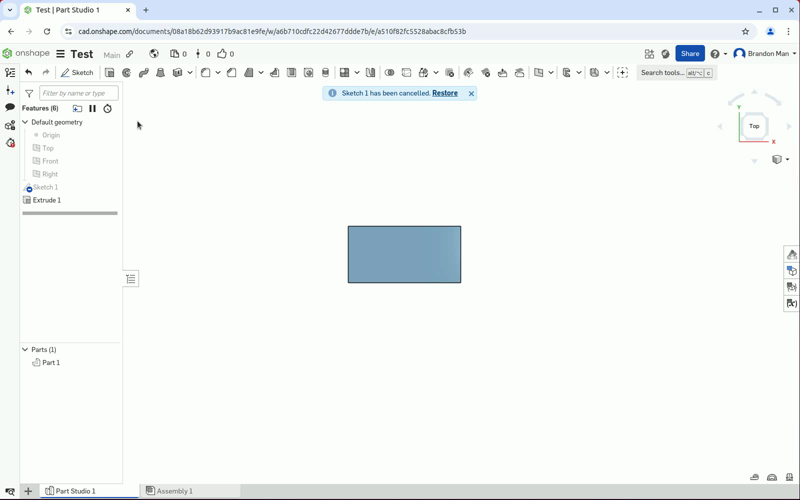
mouse_move(73, 189)
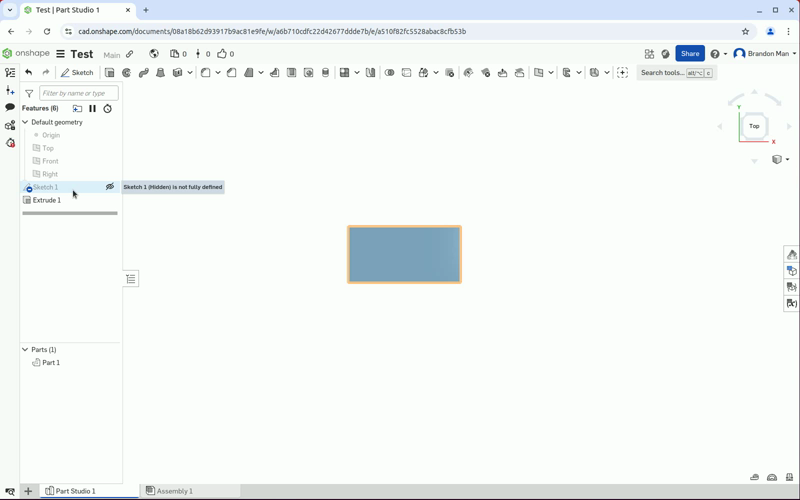
click(73, 189)
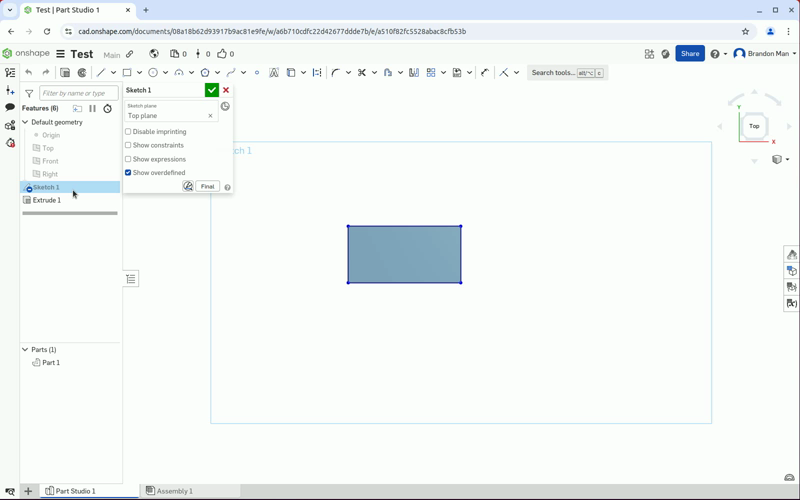
mouse_move(229, 92)
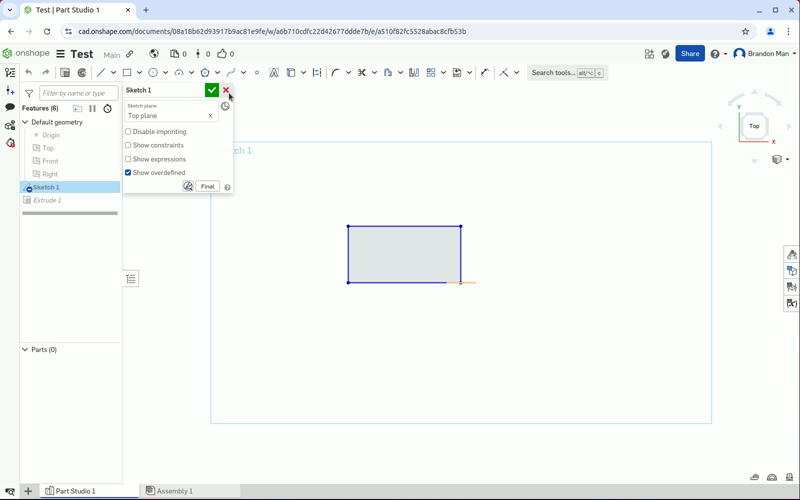
click(229, 92)
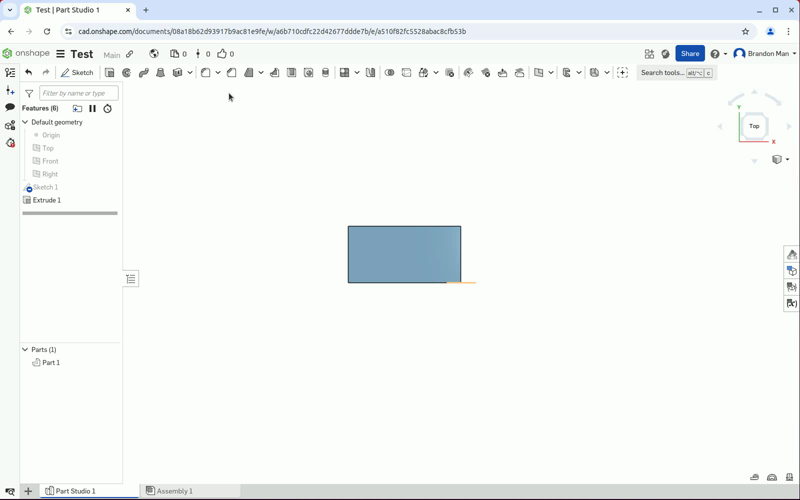
mouse_move(541, 75)
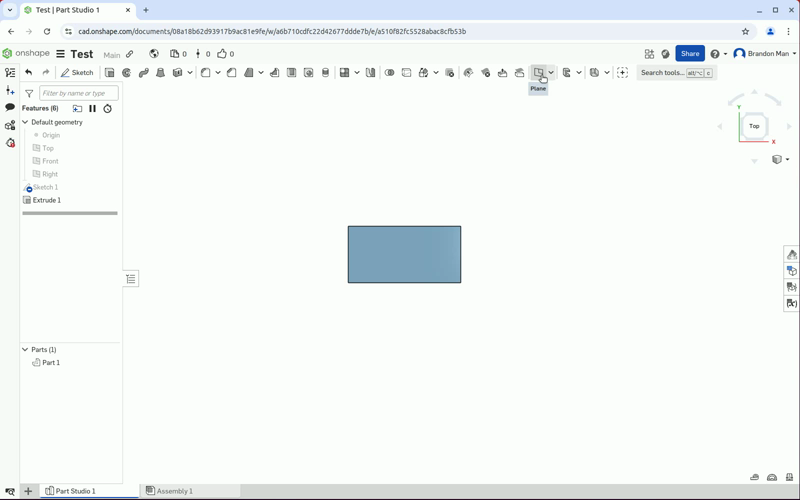
click(541, 75)
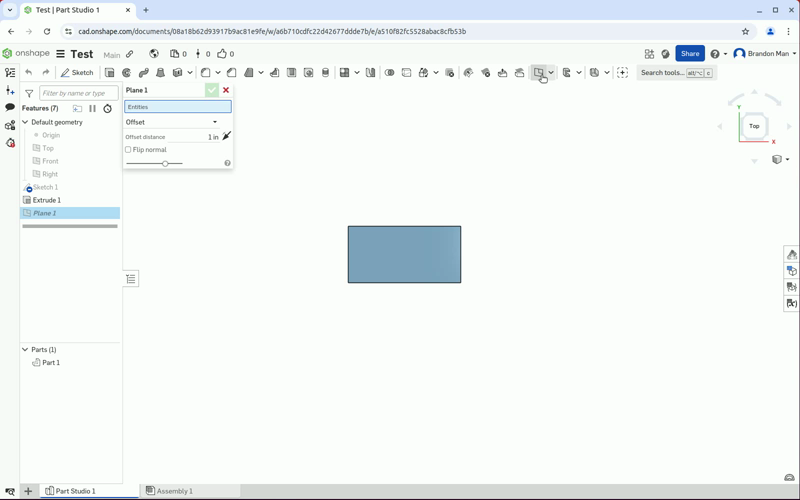
mouse_move(73, 150)
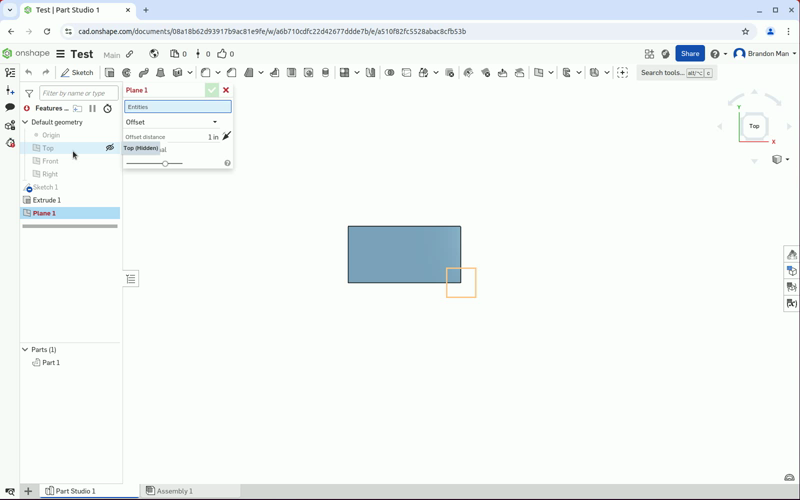
click(73, 150)
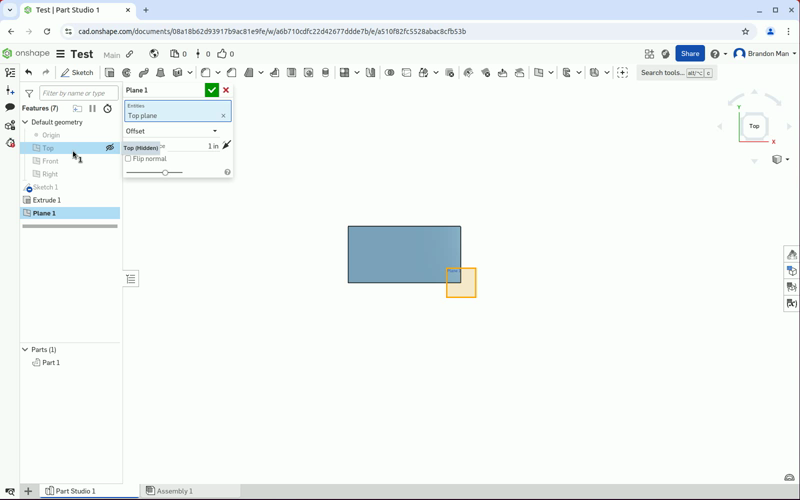
key(tab, 2)
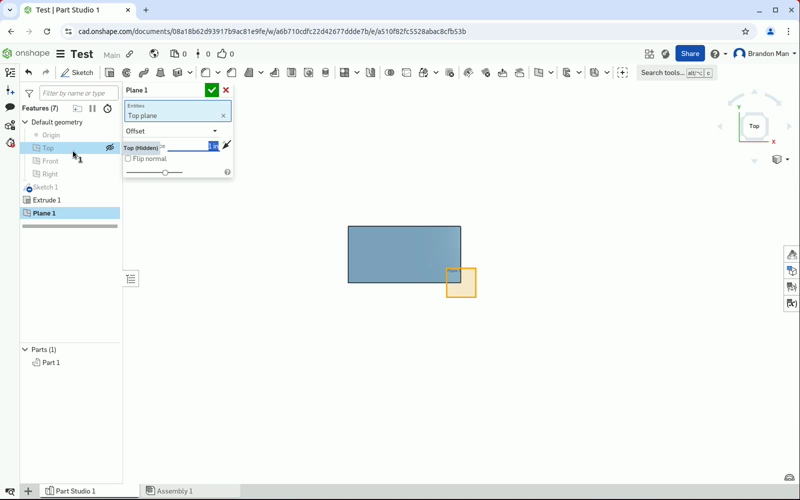
text(0.246)
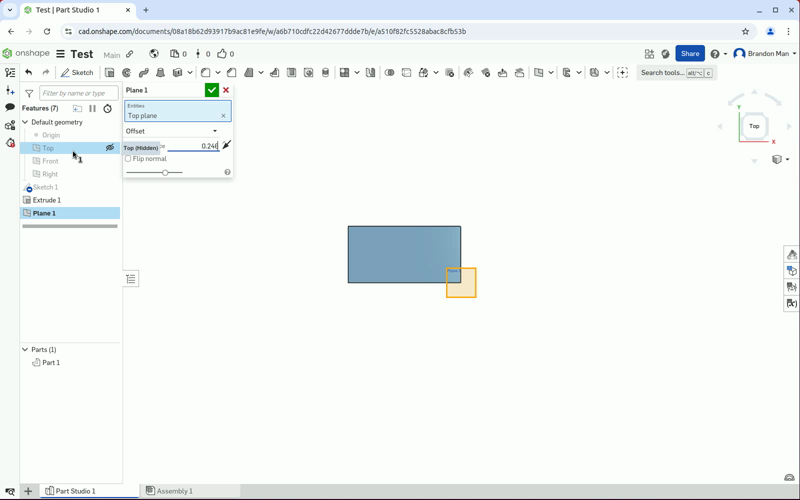
key(enter, 2)
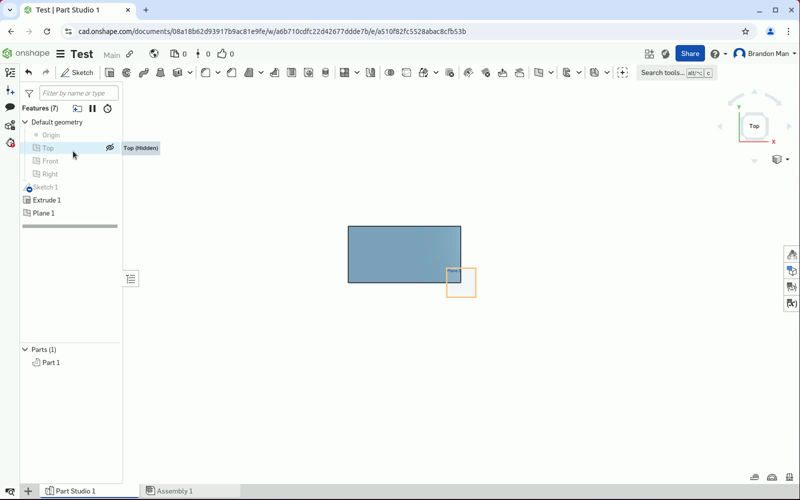
key(shift+s)
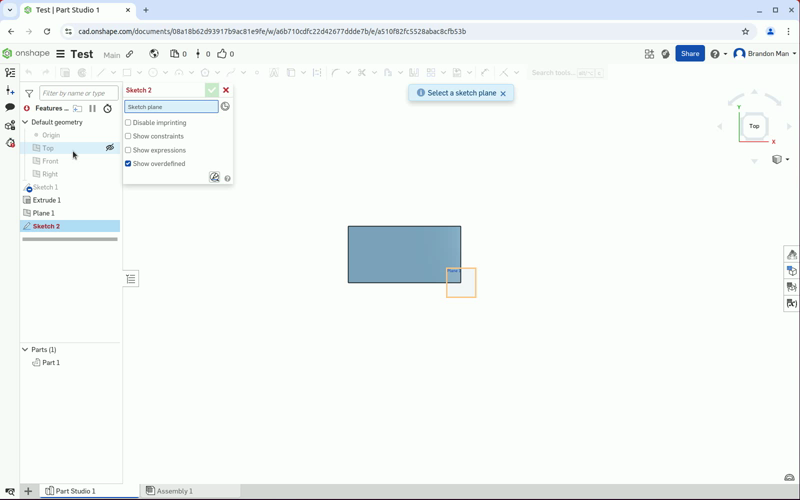
mouse_move(73, 215)
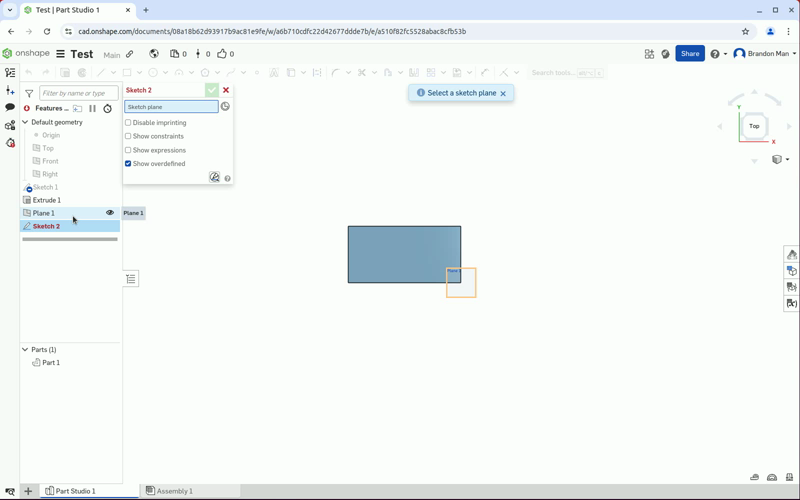
click(73, 215)
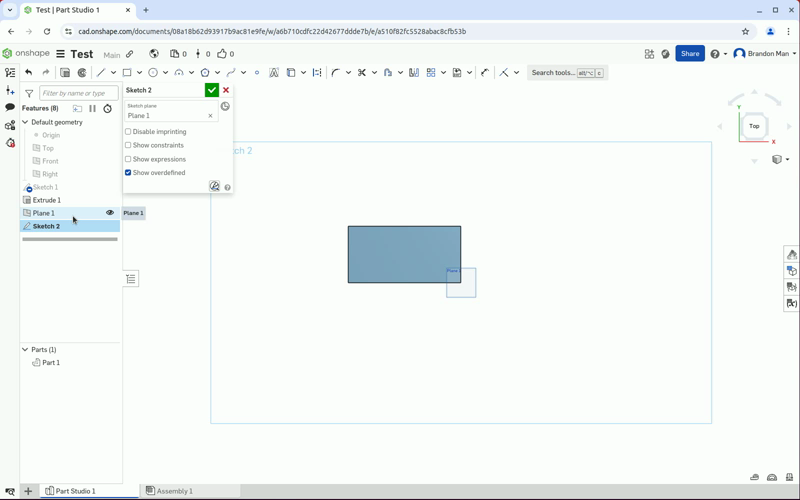
mouse_move(73, 352)
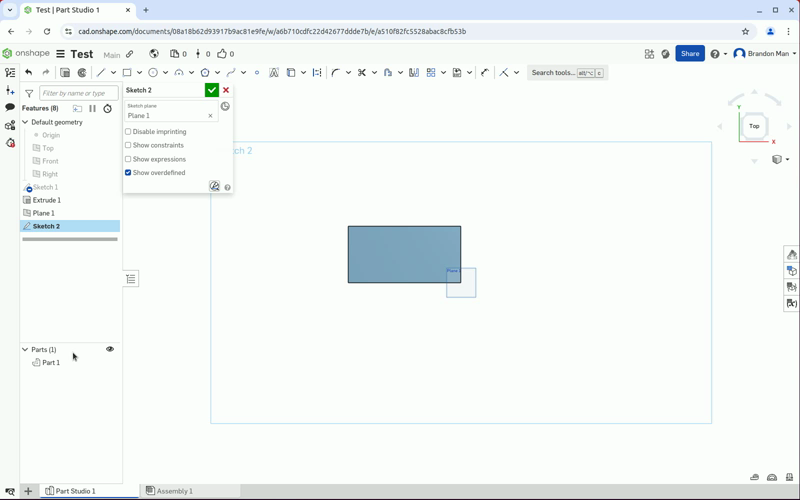
key(y)
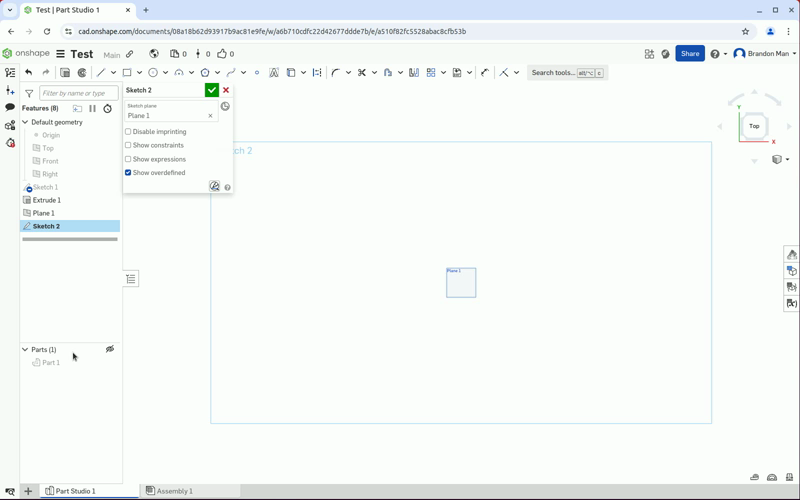
key(c)
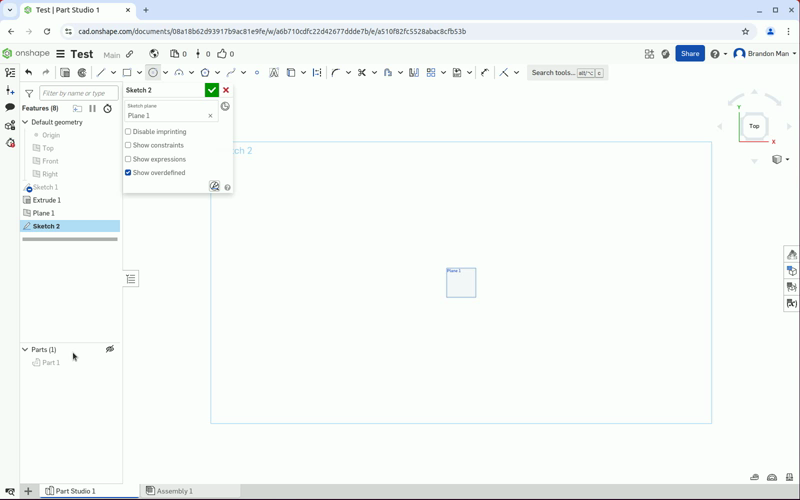
key_down(shift)
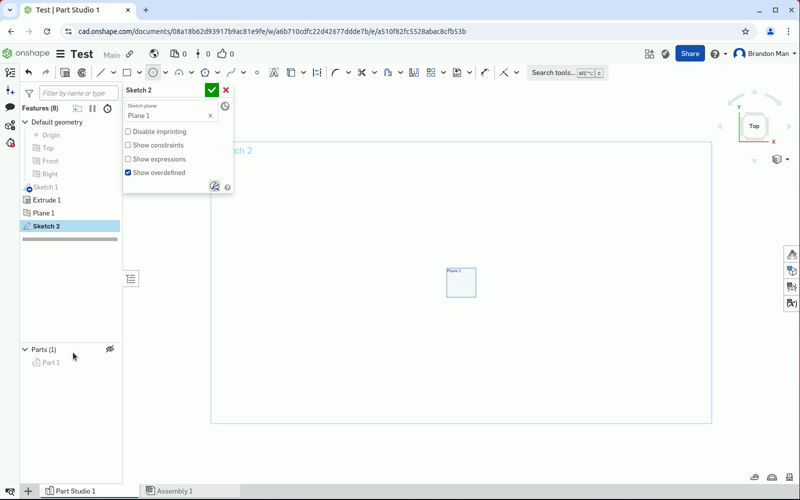
mouse_move(404, 254)
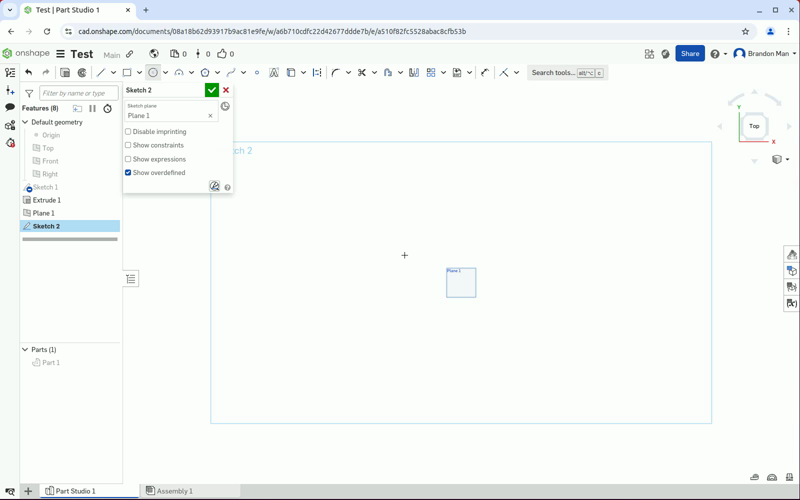
click(404, 254)
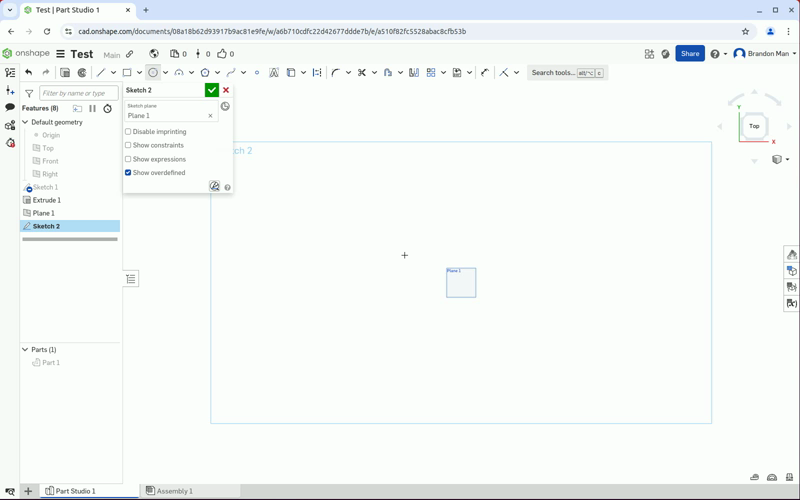
key_up(shift)
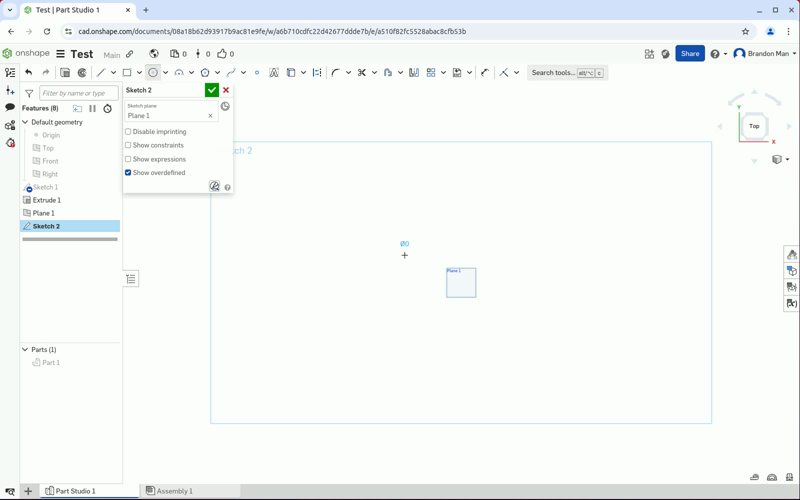
mouse_move(405, 254)
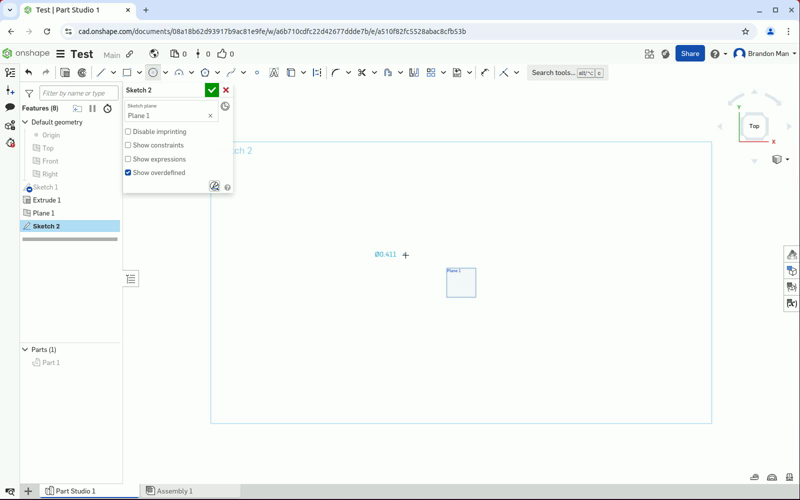
scroll(6)
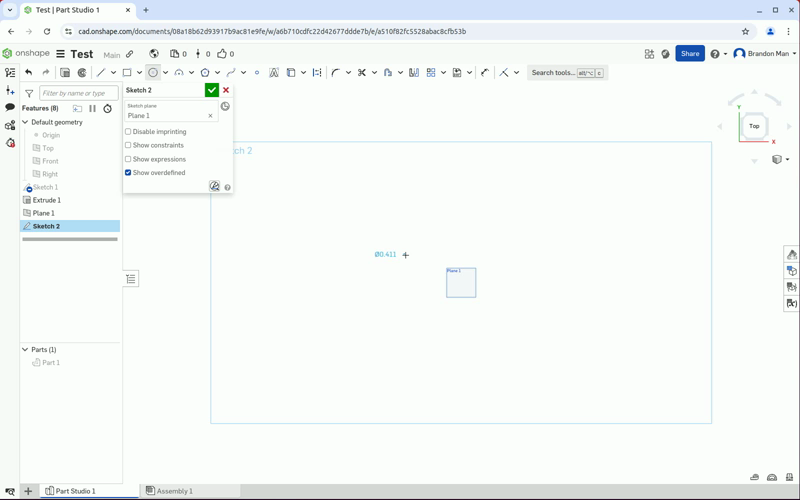
scroll(6)
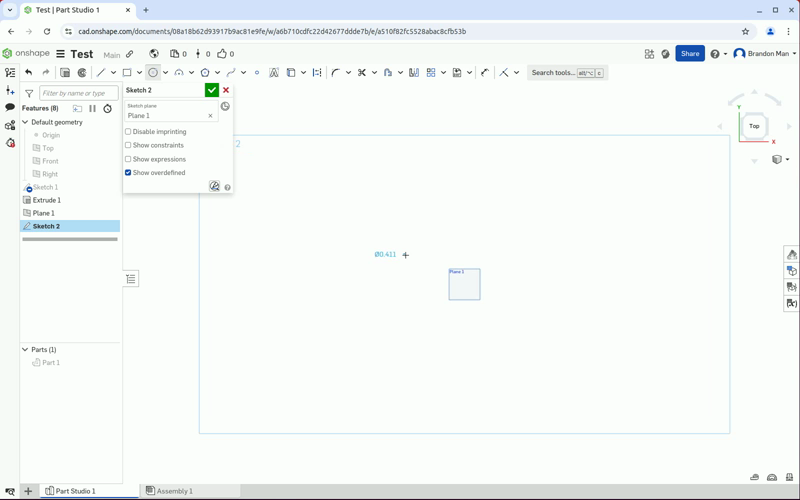
scroll(6)
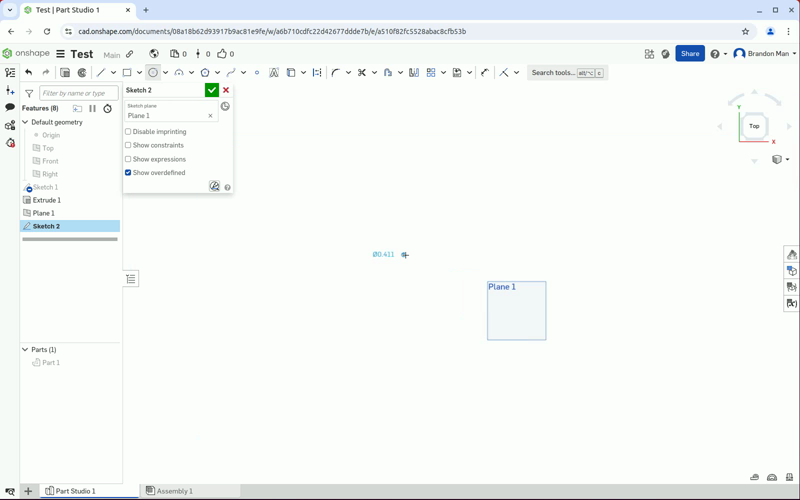
scroll(6)
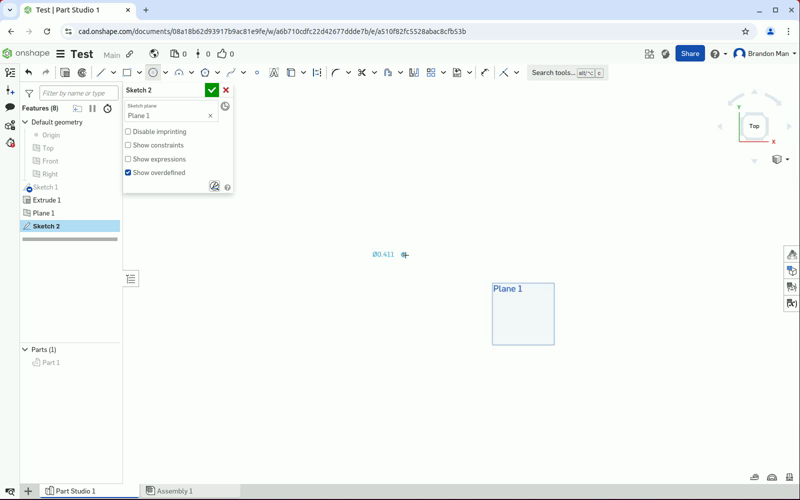
scroll(6)
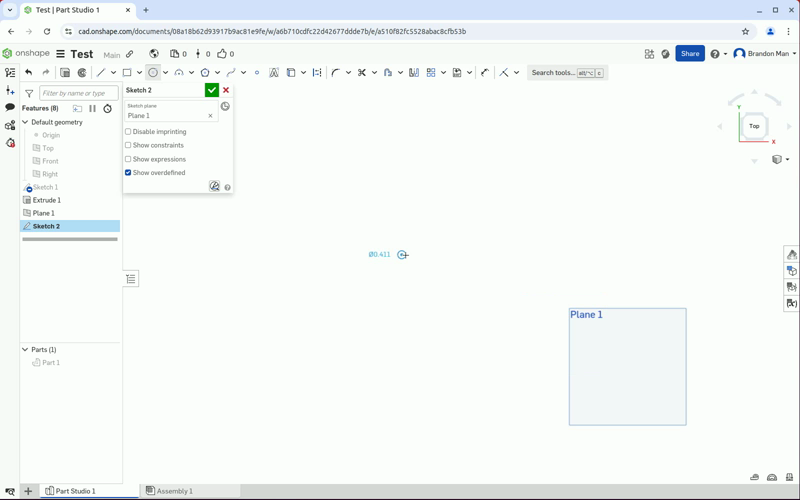
scroll(6)
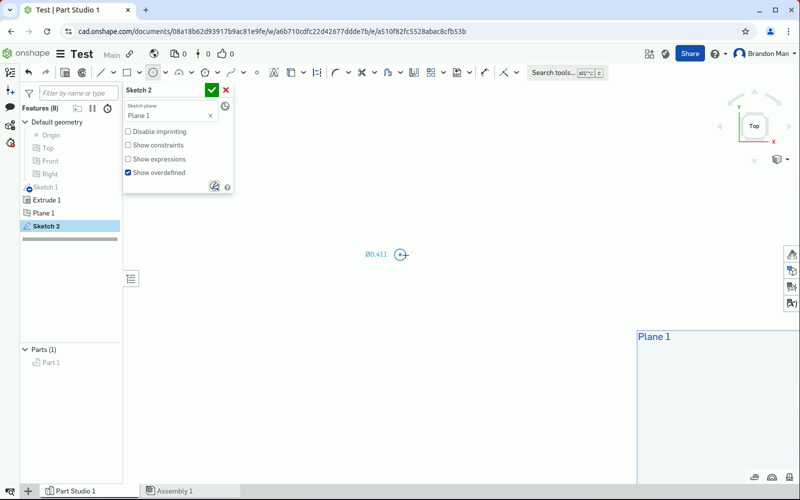
scroll(6)
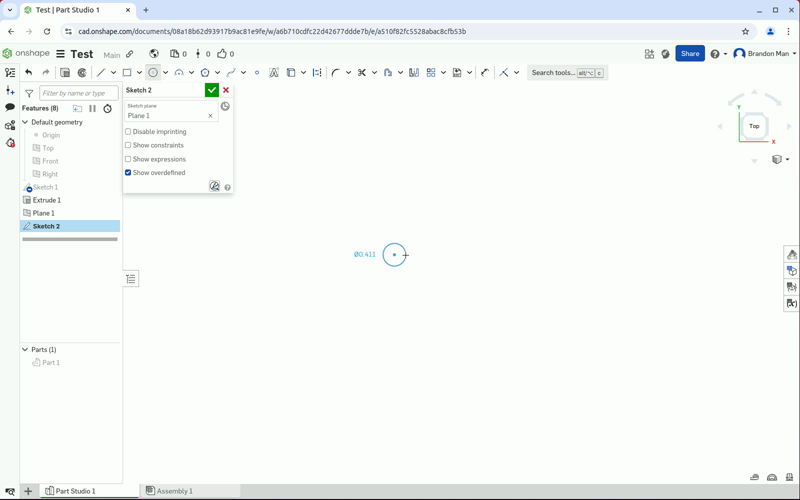
click(405, 254)
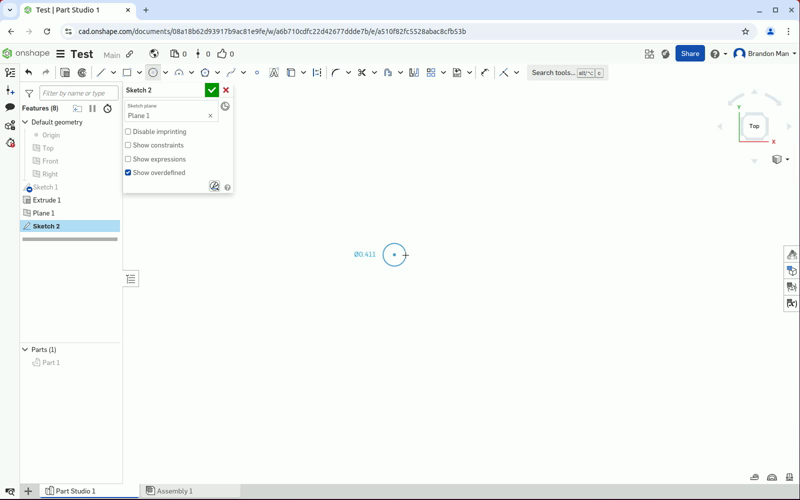
scroll(-6)
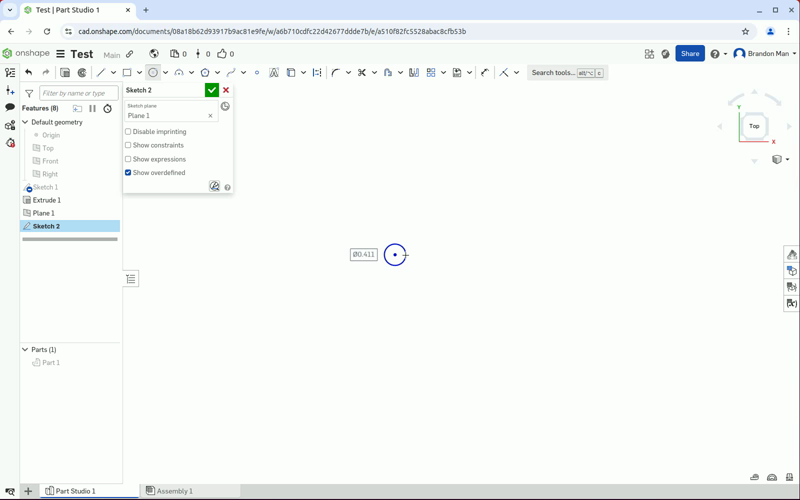
scroll(-6)
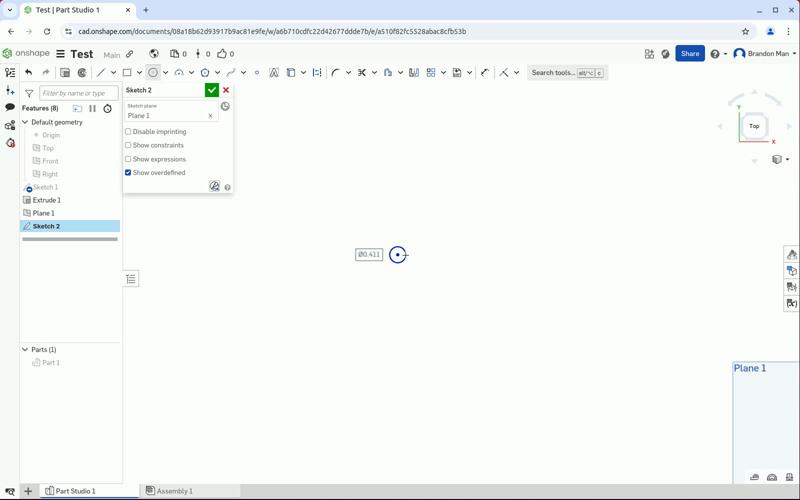
scroll(-6)
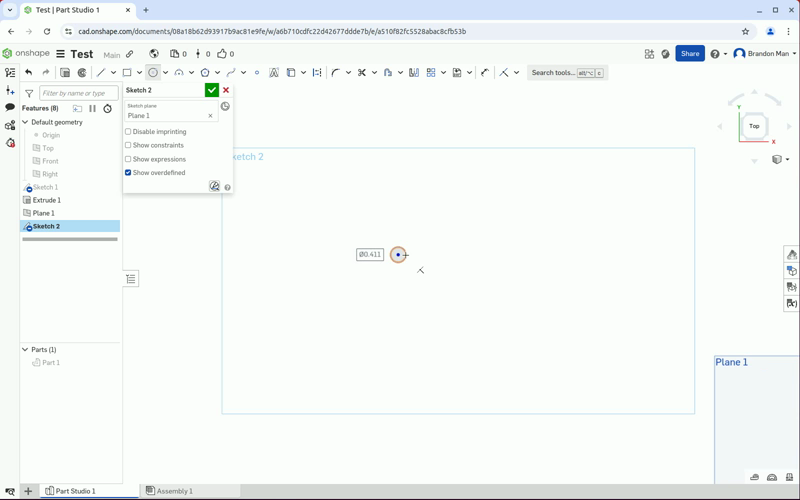
scroll(-6)
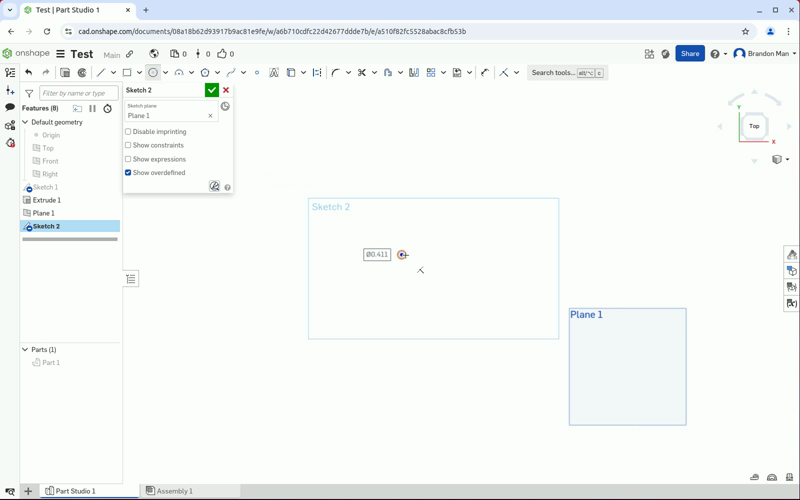
scroll(-6)
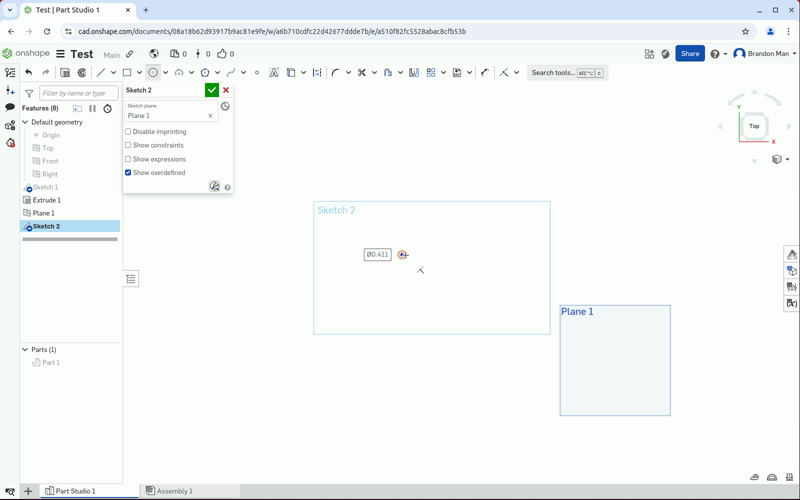
scroll(-6)
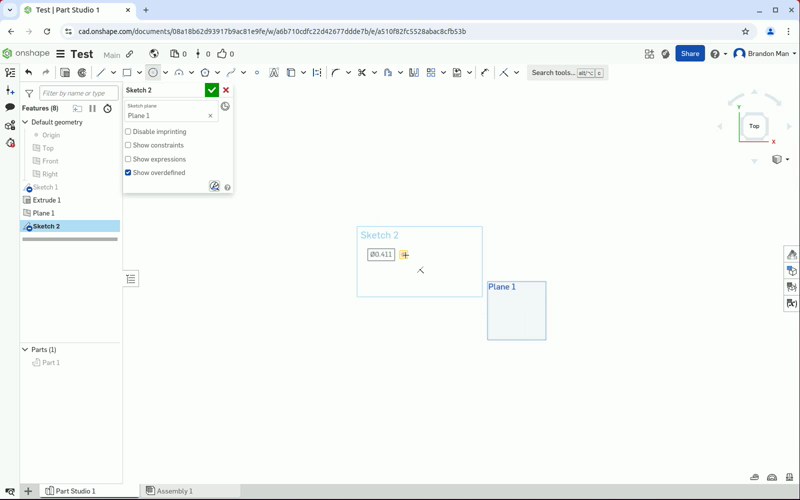
scroll(-6)
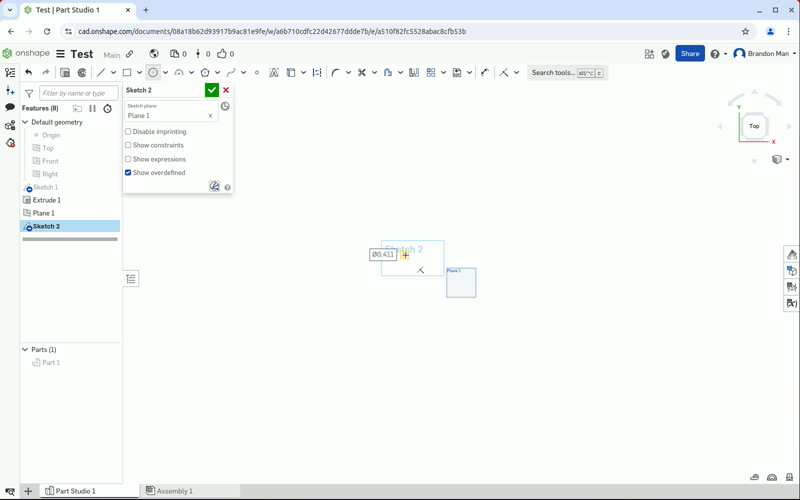
key(esc)
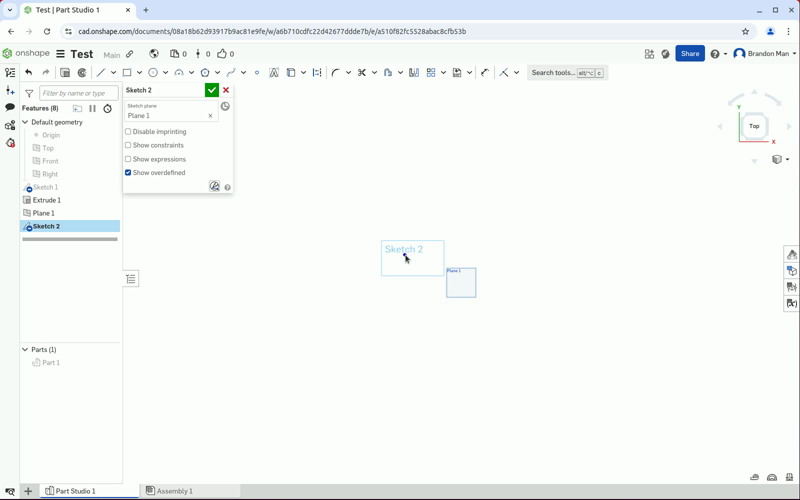
mouse_move(405, 254)
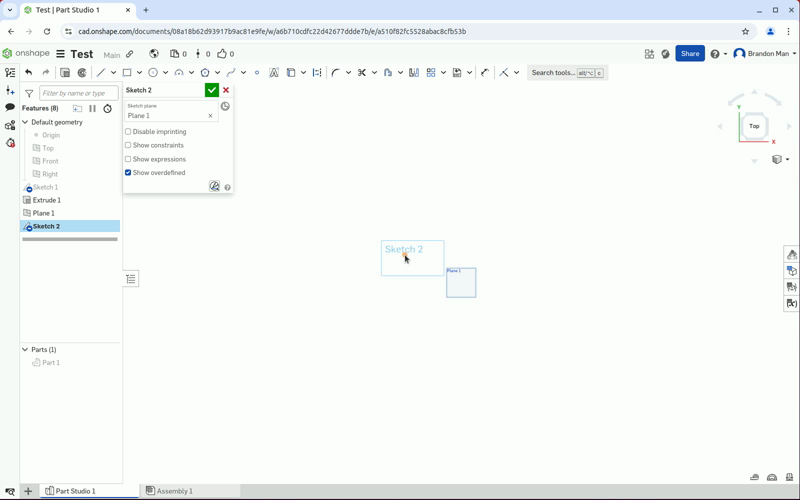
scroll(6)
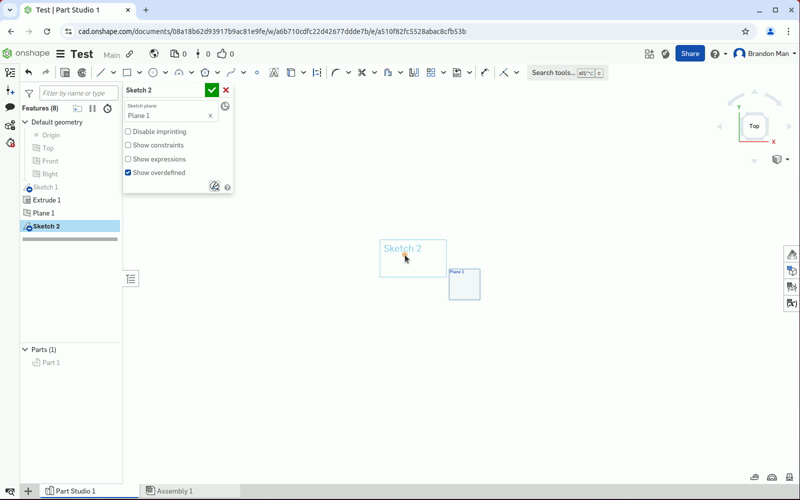
scroll(6)
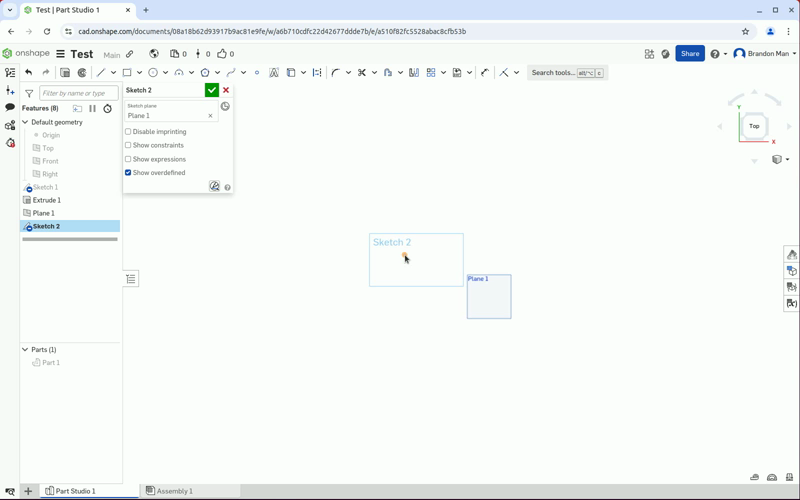
scroll(6)
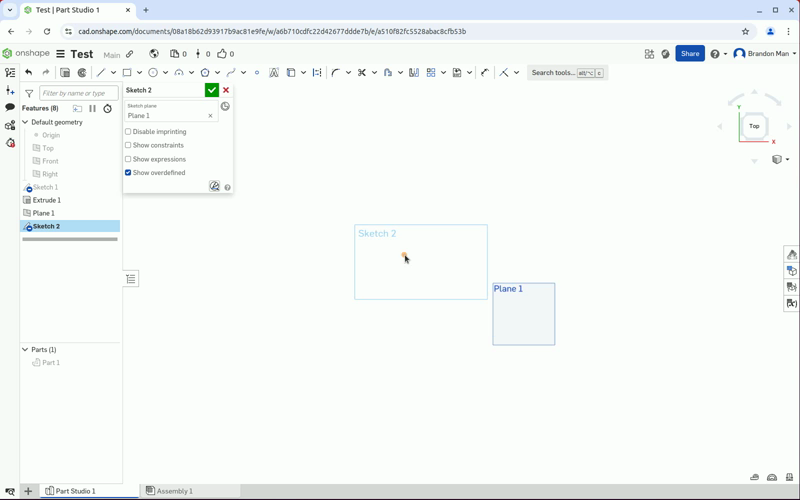
scroll(6)
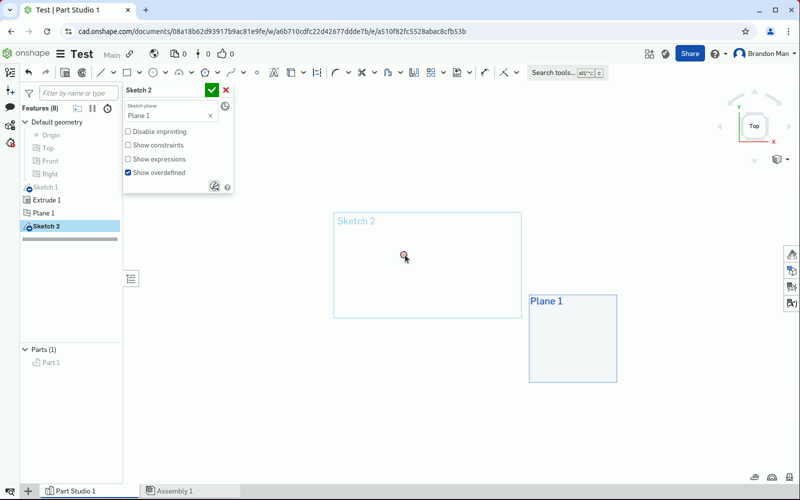
scroll(6)
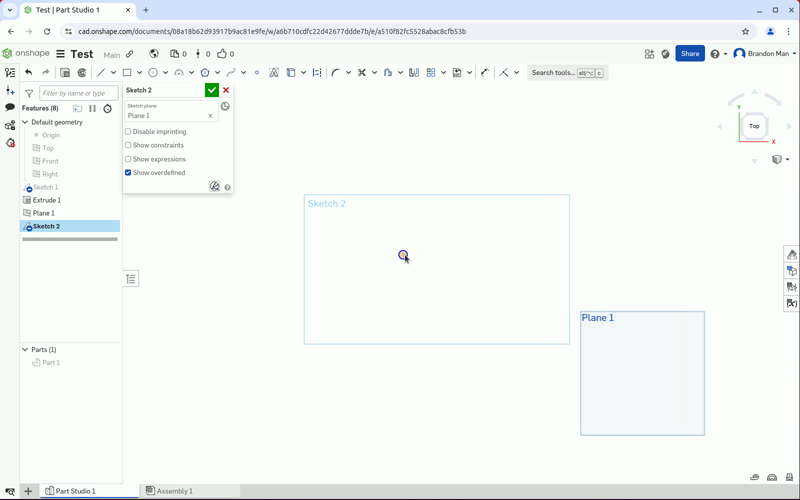
scroll(6)
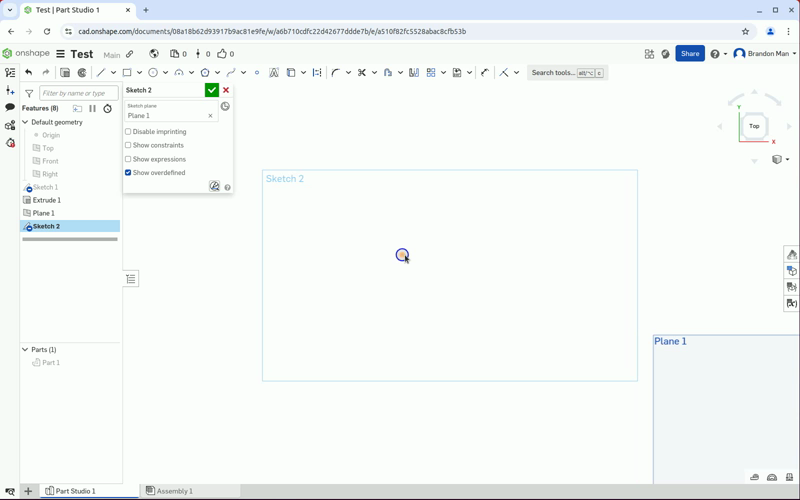
scroll(6)
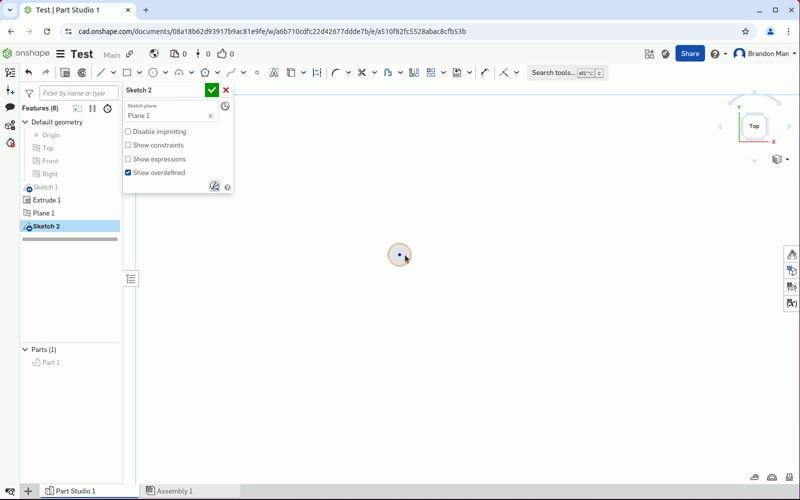
click(405, 254)
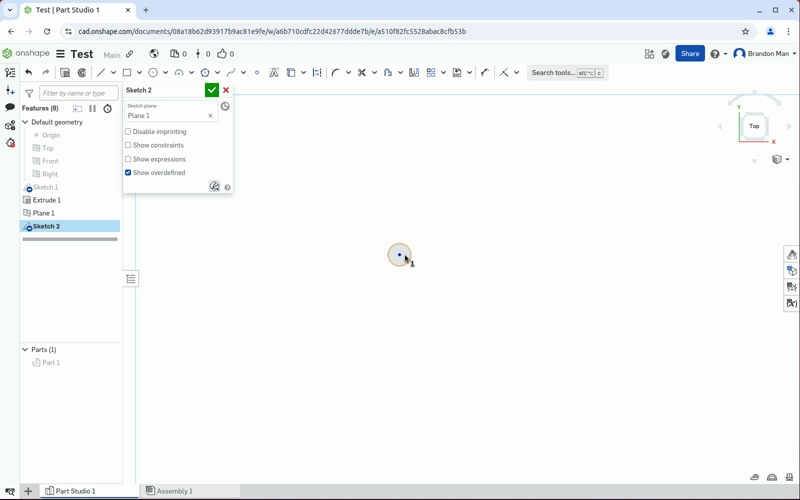
scroll(-6)
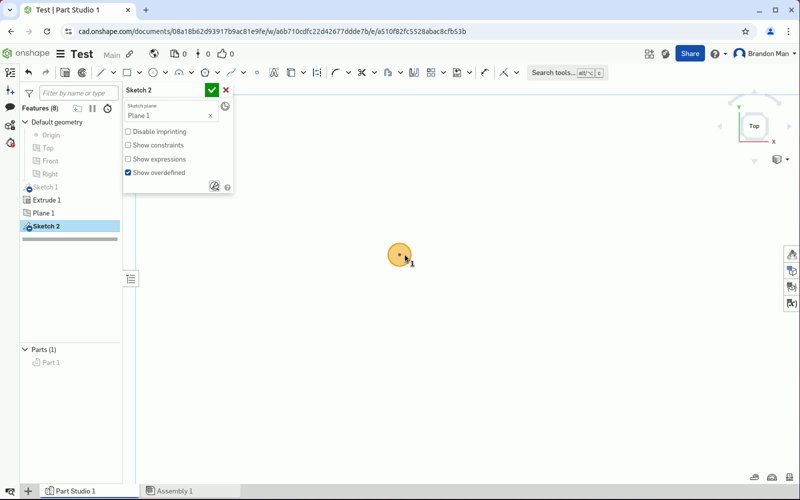
scroll(-6)
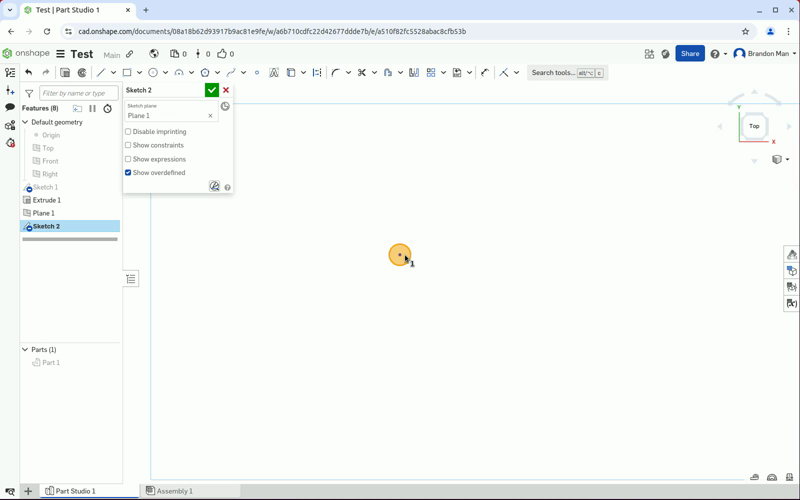
scroll(-6)
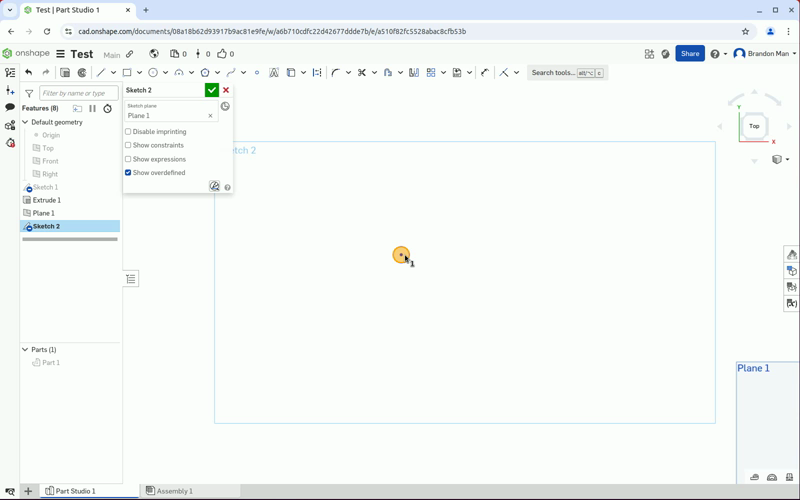
scroll(-6)
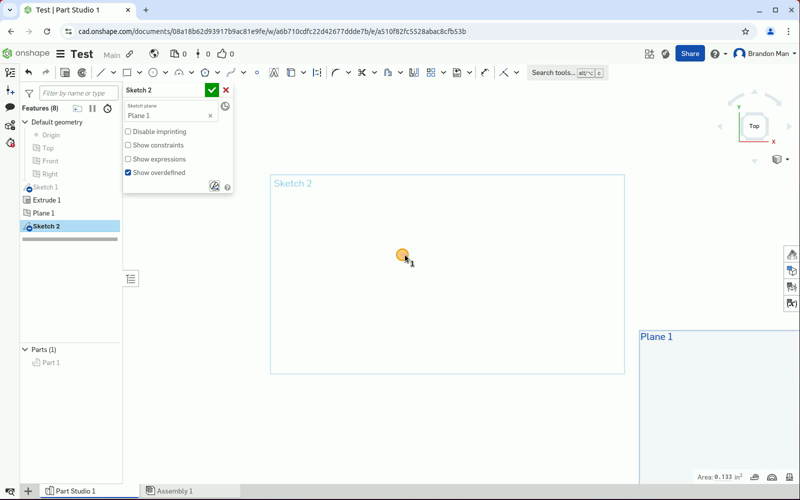
scroll(-6)
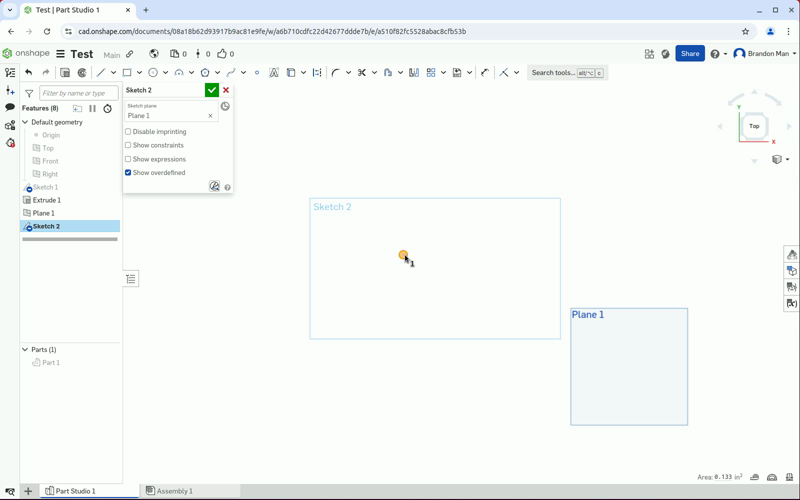
scroll(-6)
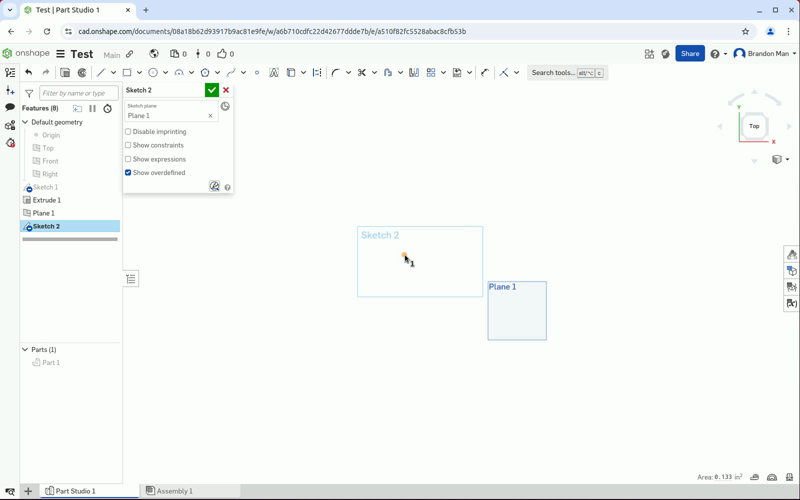
scroll(-6)
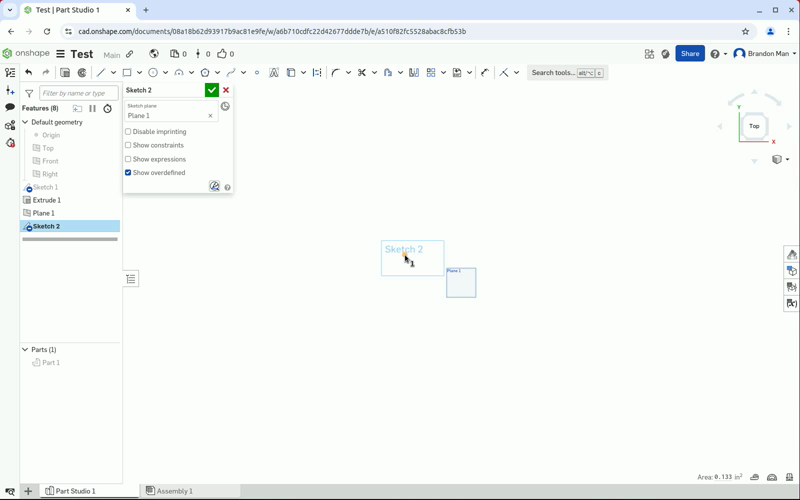
mouse_move(73, 352)
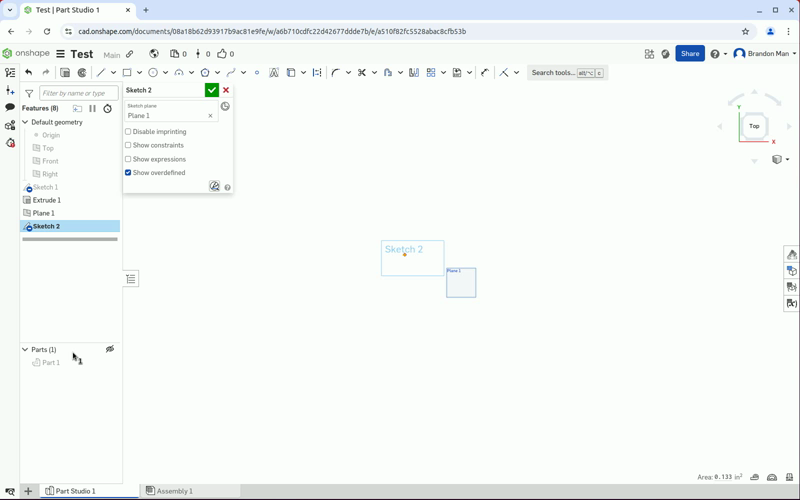
key(shift+y)
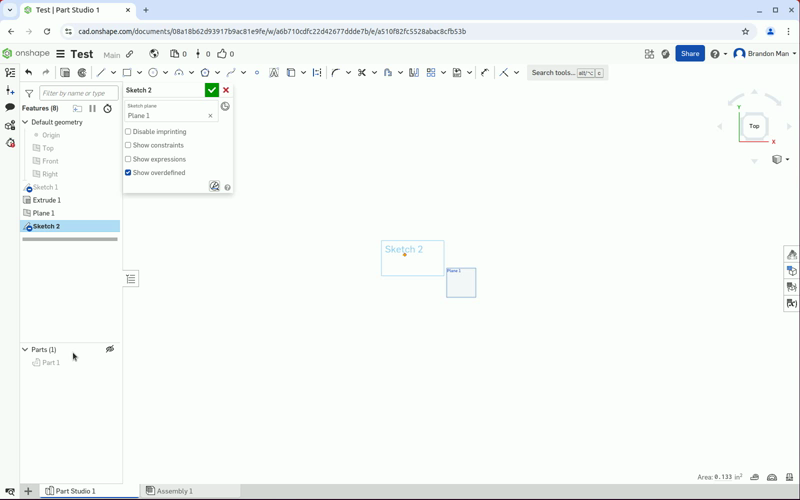
key(shift+e)
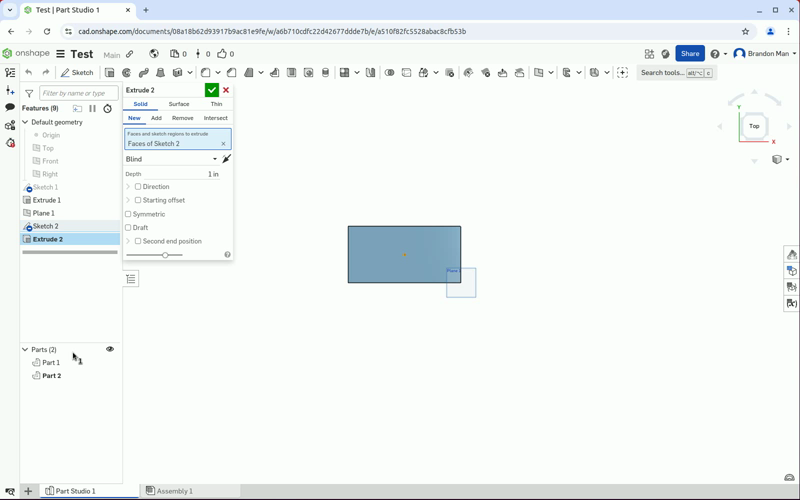
mouse_move(143, 106)
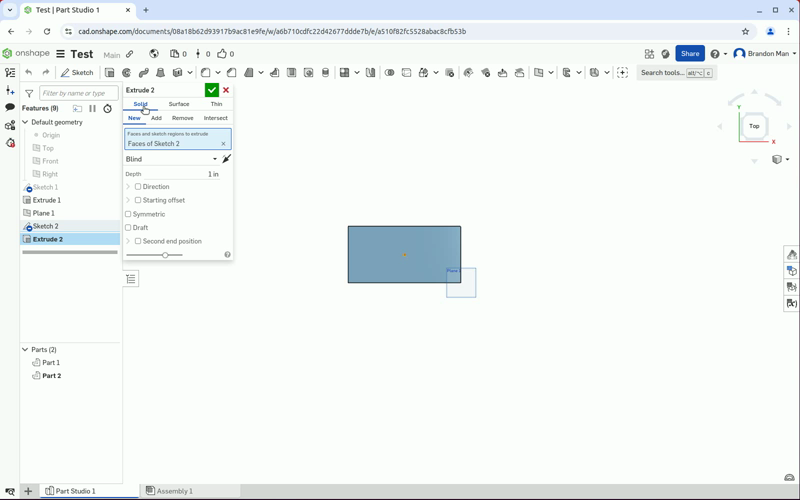
click(143, 106)
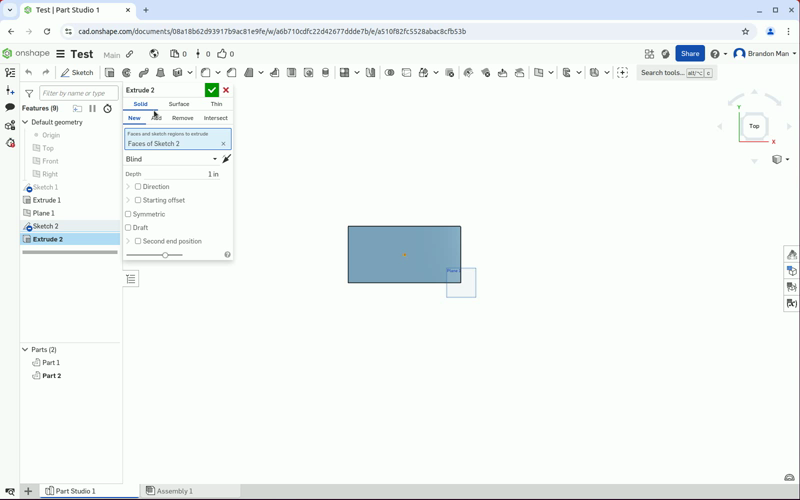
mouse_move(186, 120)
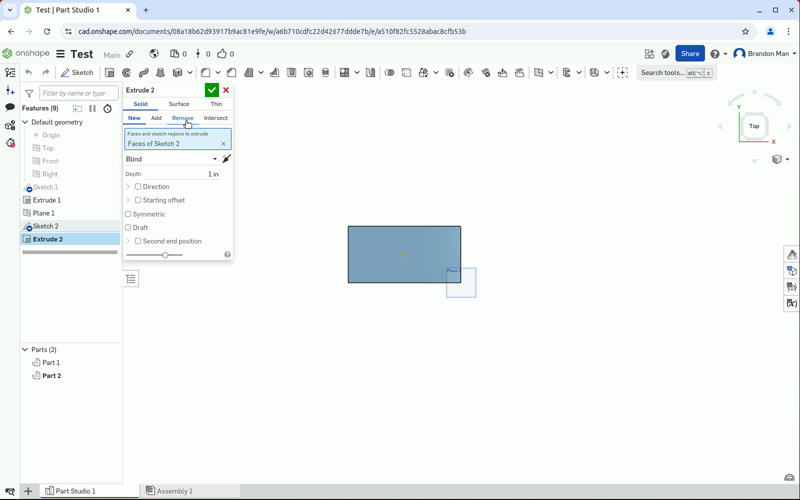
click(186, 120)
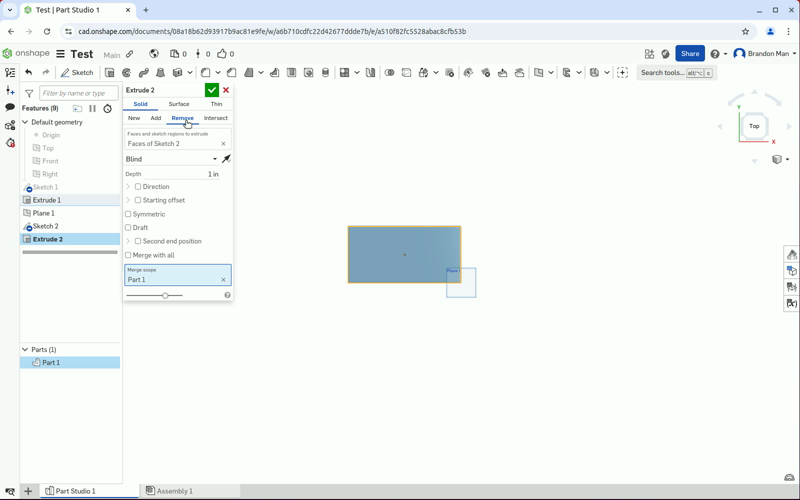
key(tab, 4)
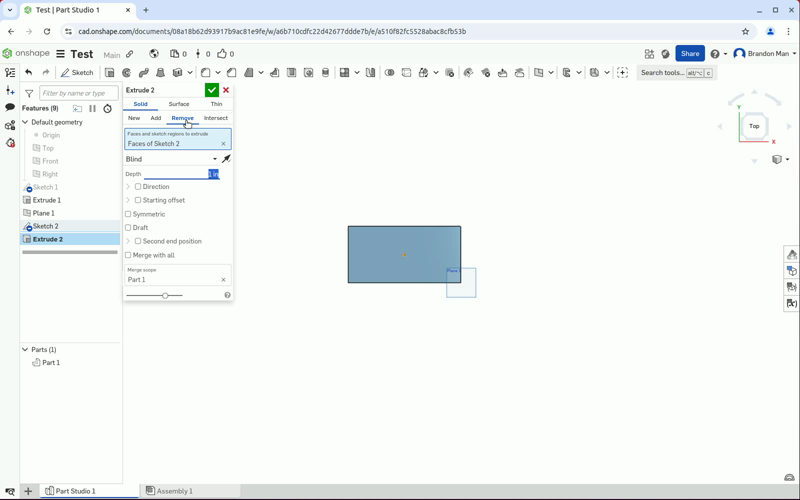
text(0.481)
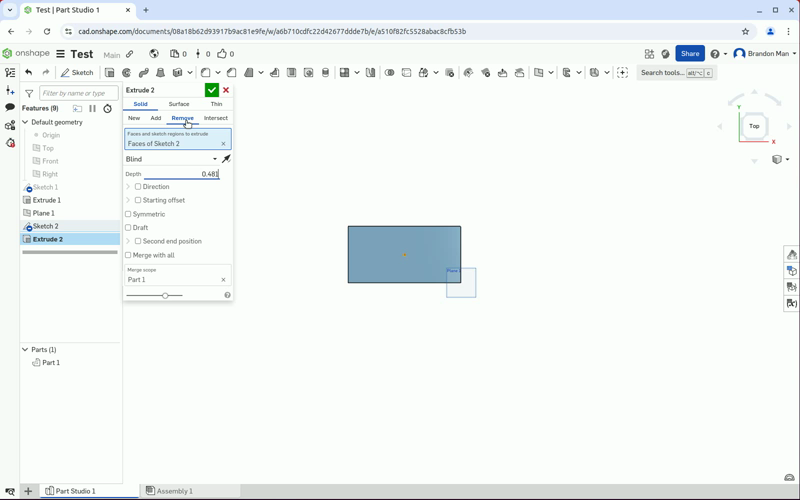
key(tab, 6)
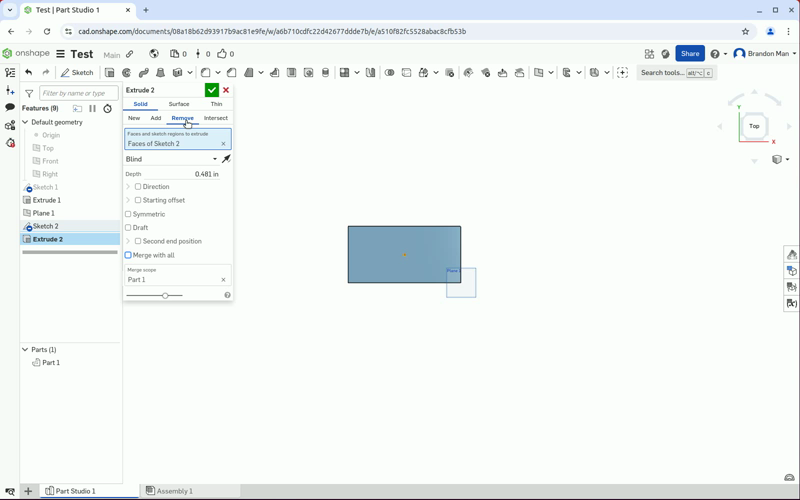
key(space)
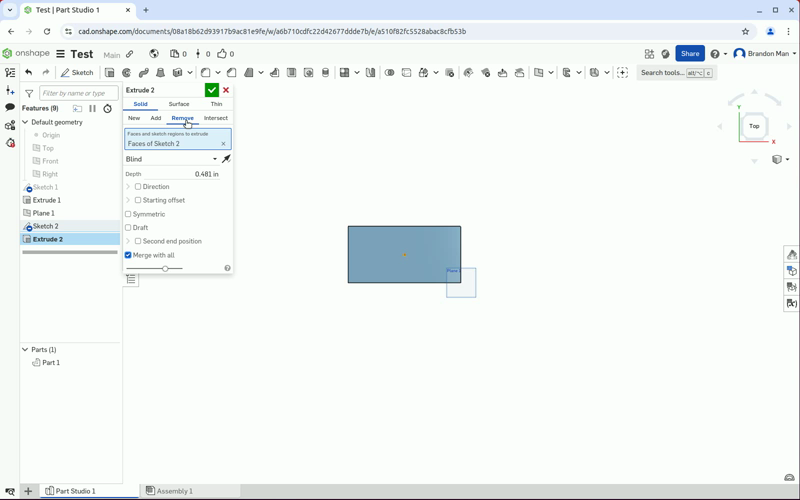
key(enter)
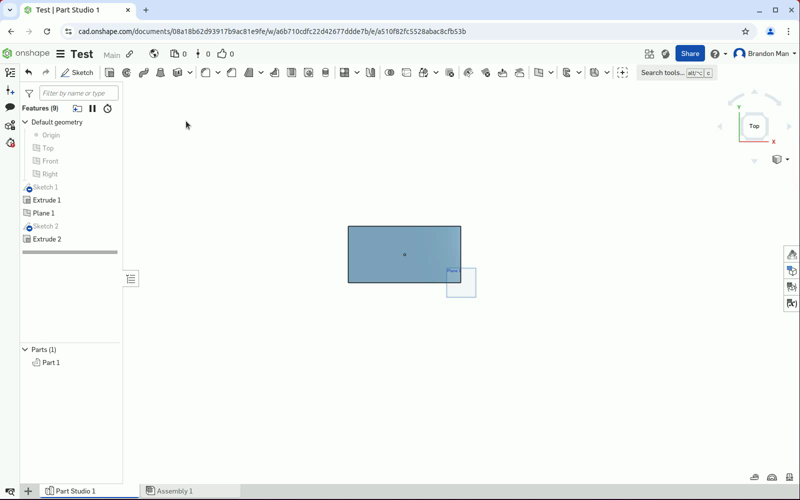
key(shift+h)
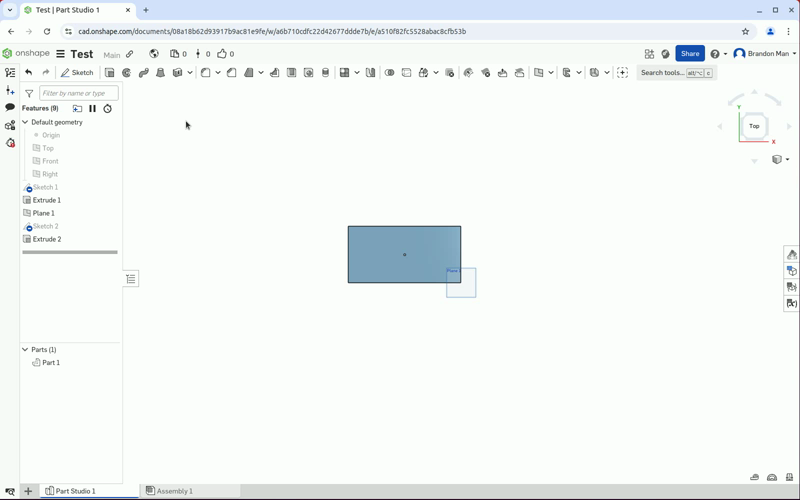
key(shift+h)
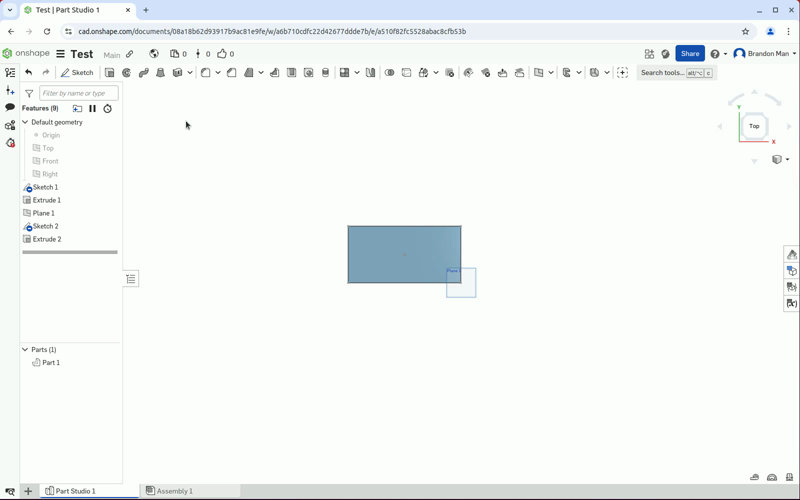
key(shift+7)
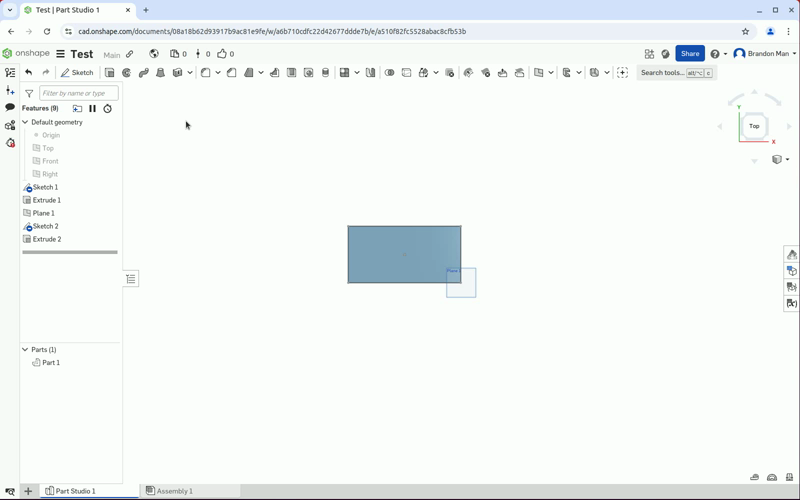
key(up, 3)
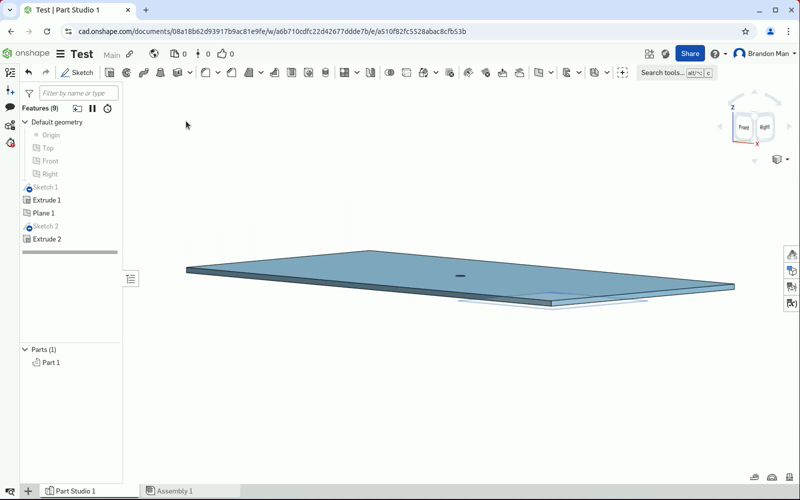
key(left, 3)
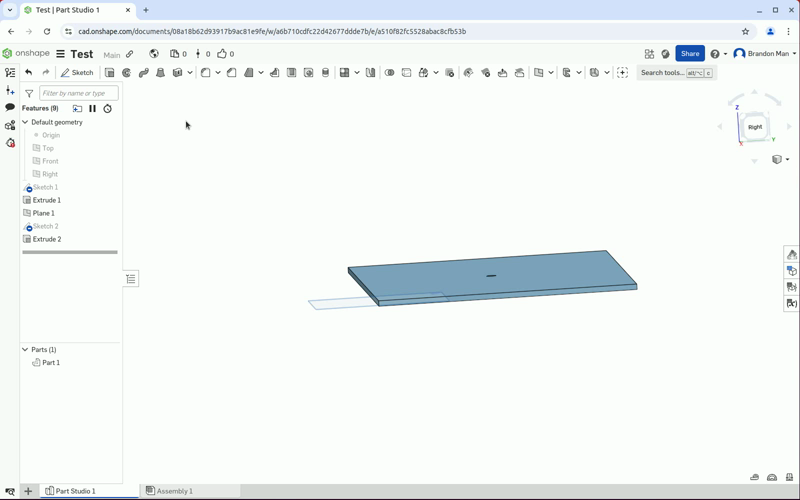
key(right, 3)
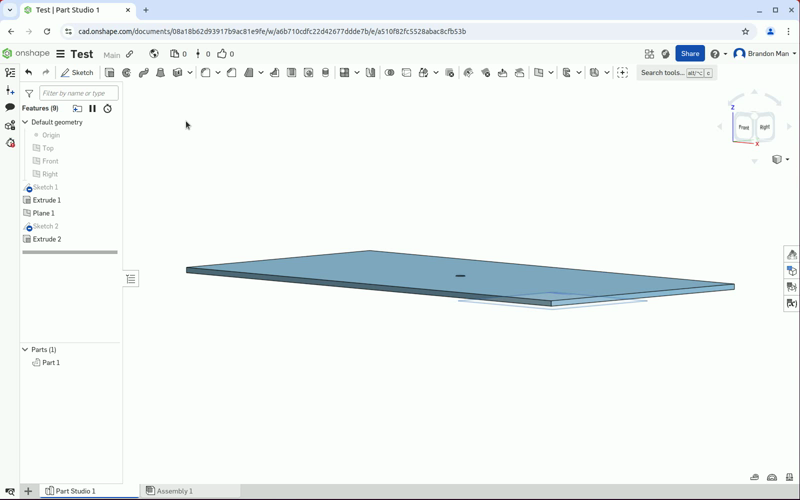
key(down, 3)
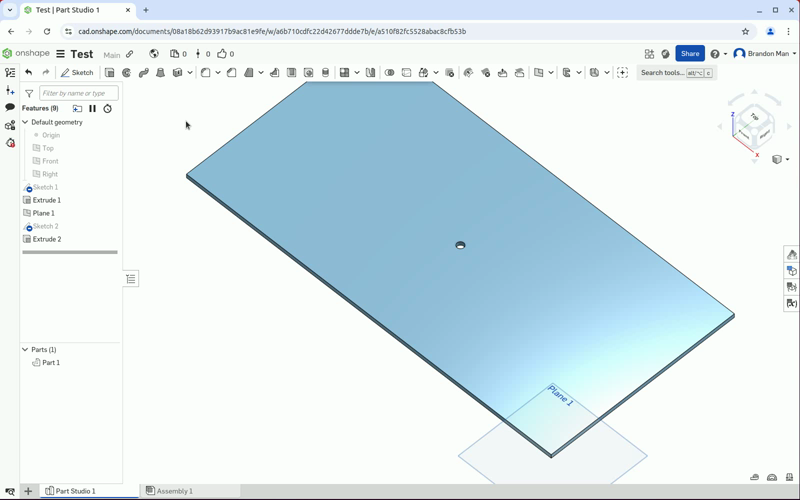
mouse_move(73, 189)
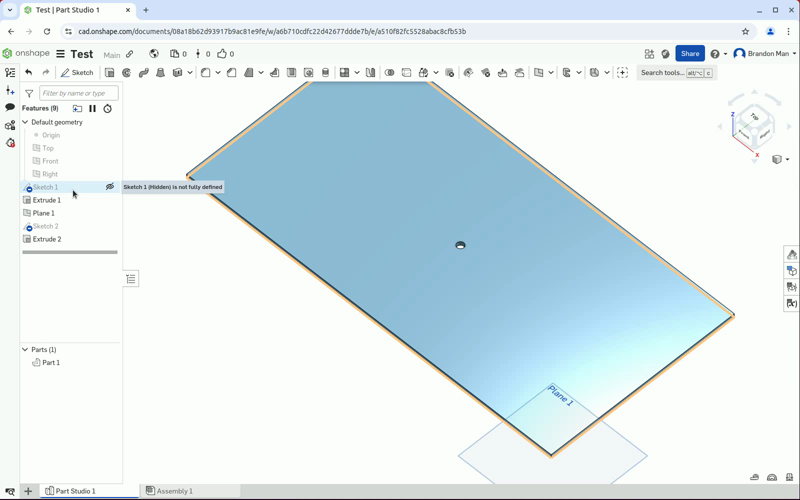
click(73, 189)